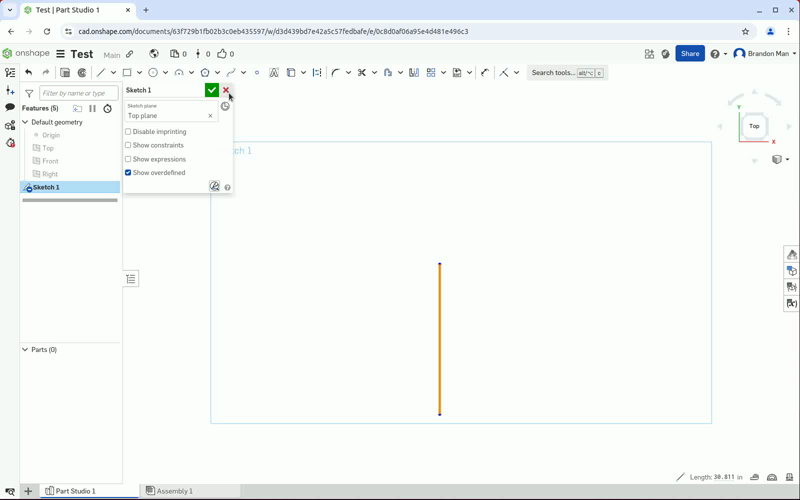
key(shift+h)
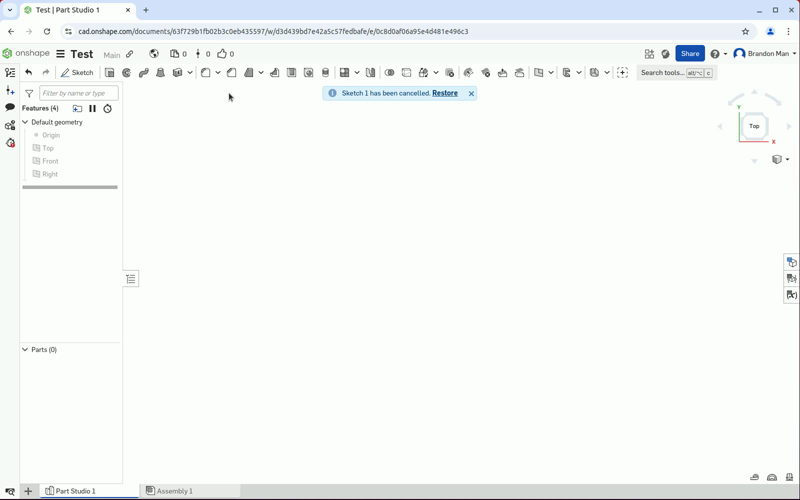
mouse_move(73, 352)
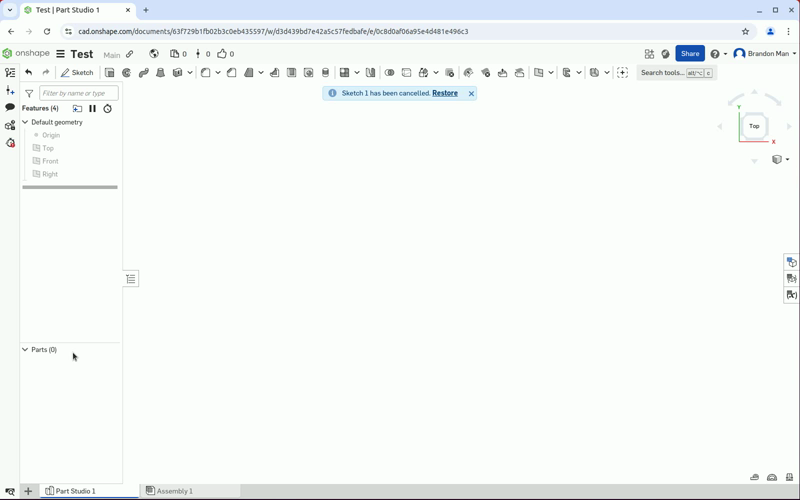
key(y)
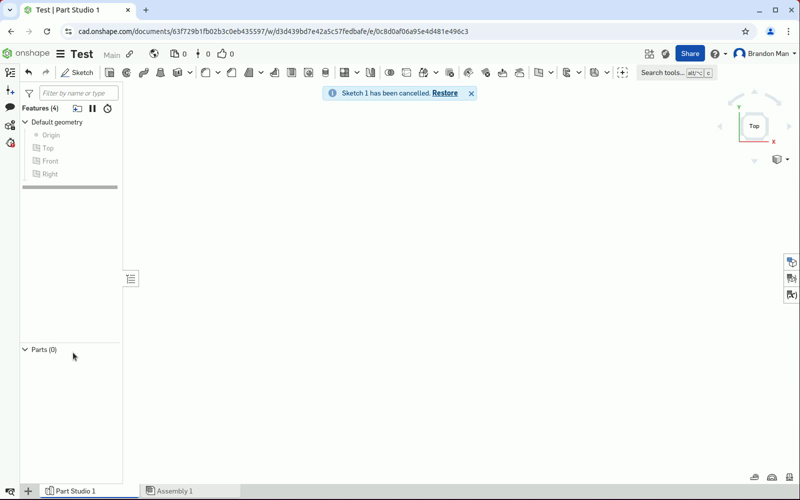
key(shift+p)
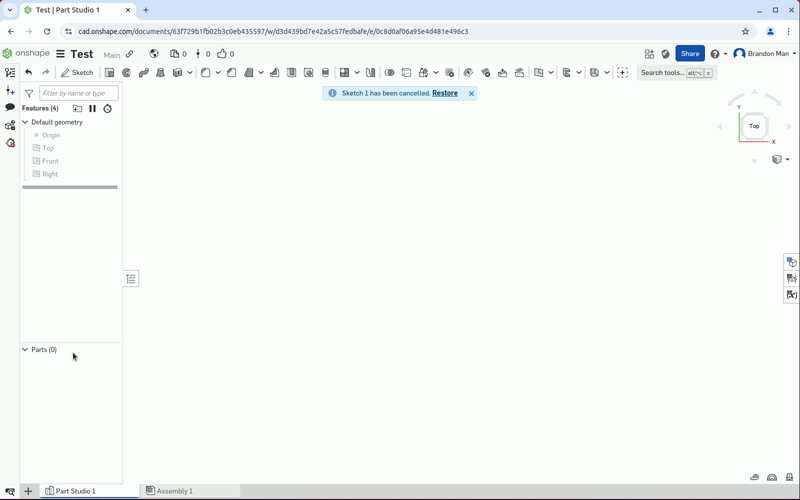
key(space)
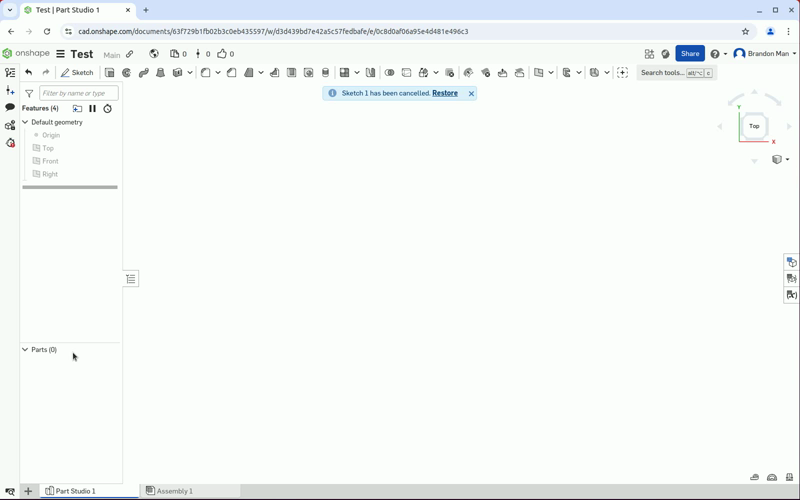
key_down(shift)
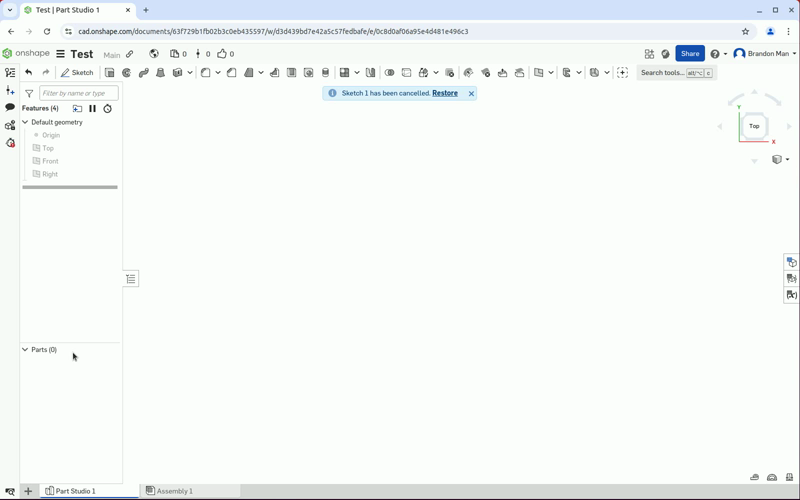
key(up)
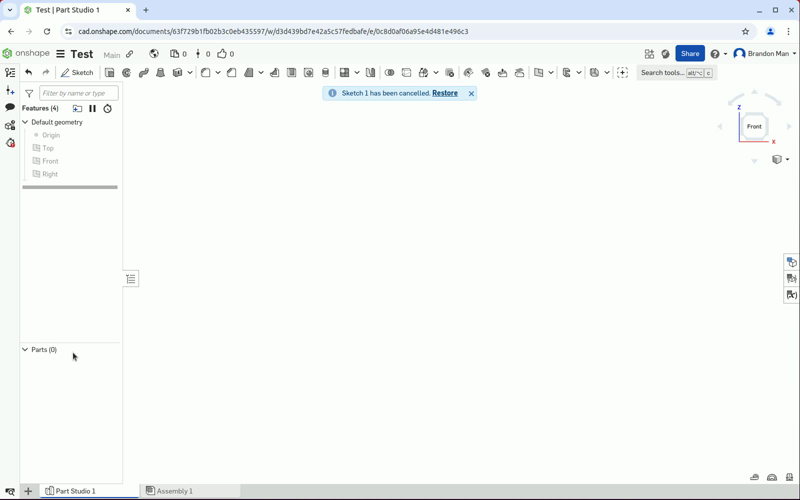
key_up(shift)
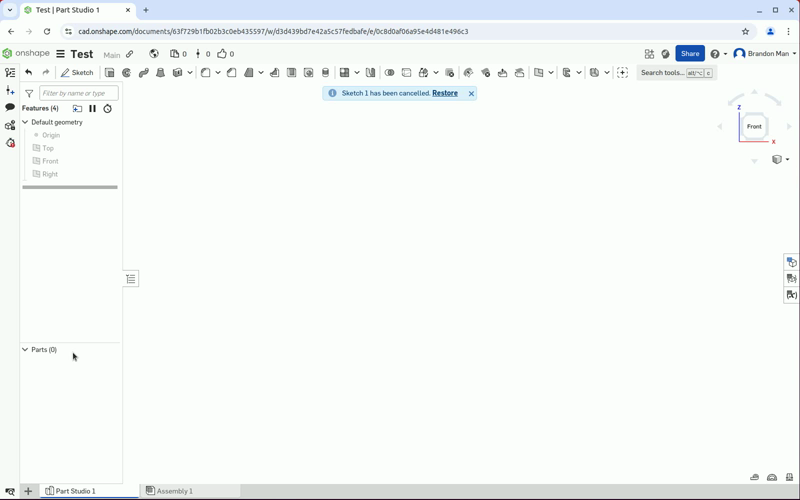
mouse_move(73, 352)
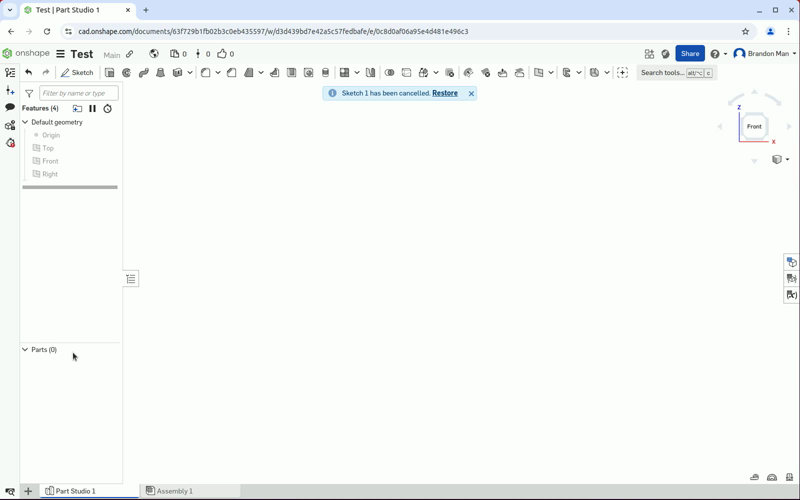
key(shift+y)
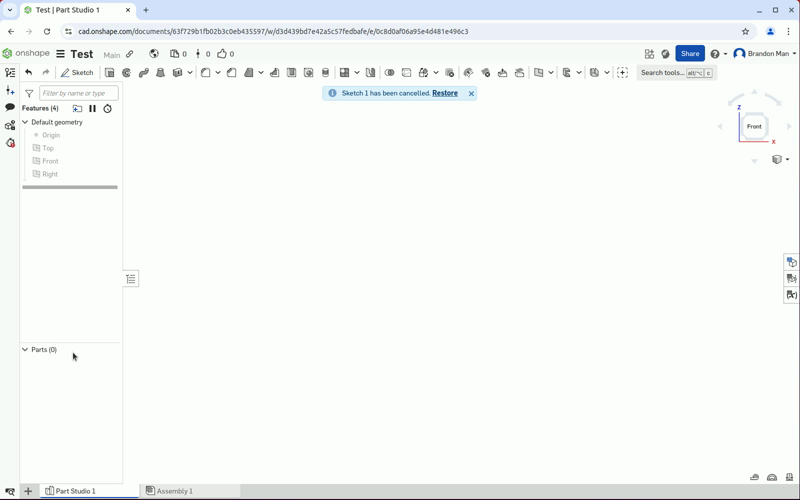
key(shift+s)
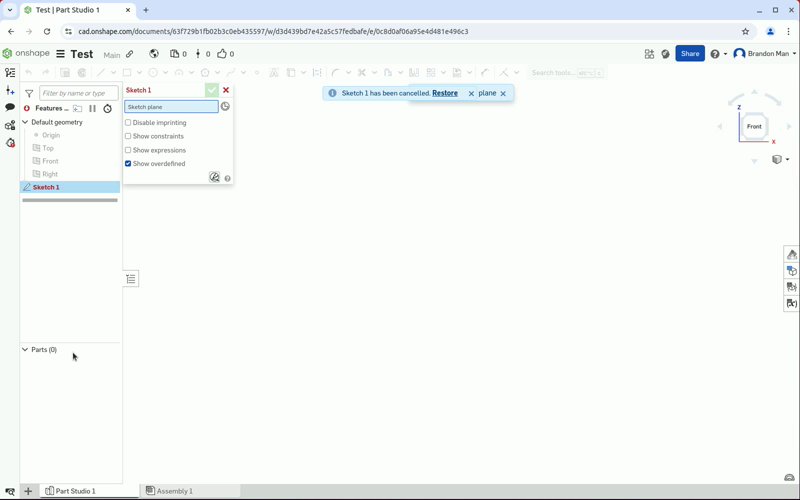
mouse_move(73, 163)
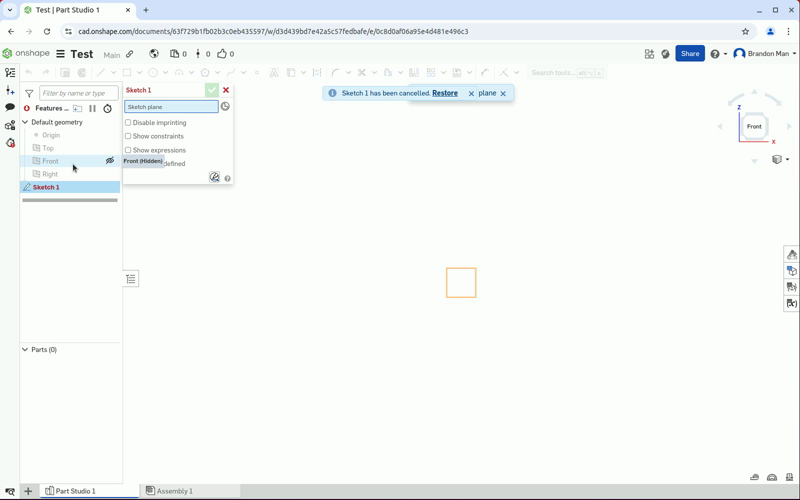
click(73, 163)
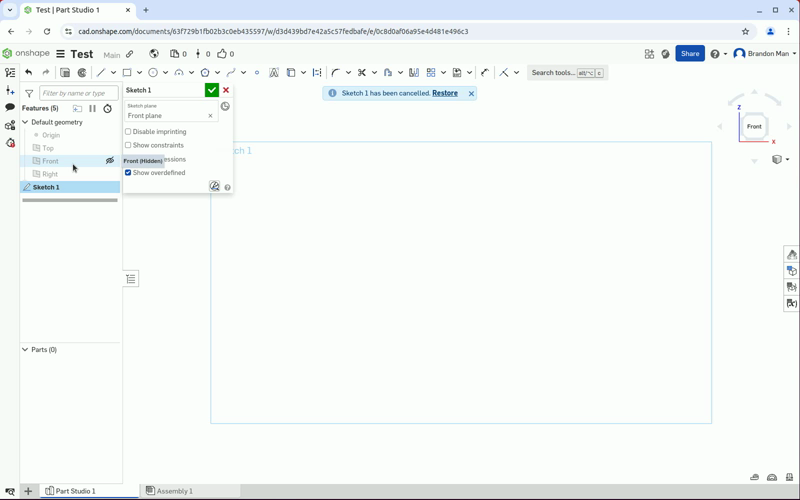
mouse_move(73, 352)
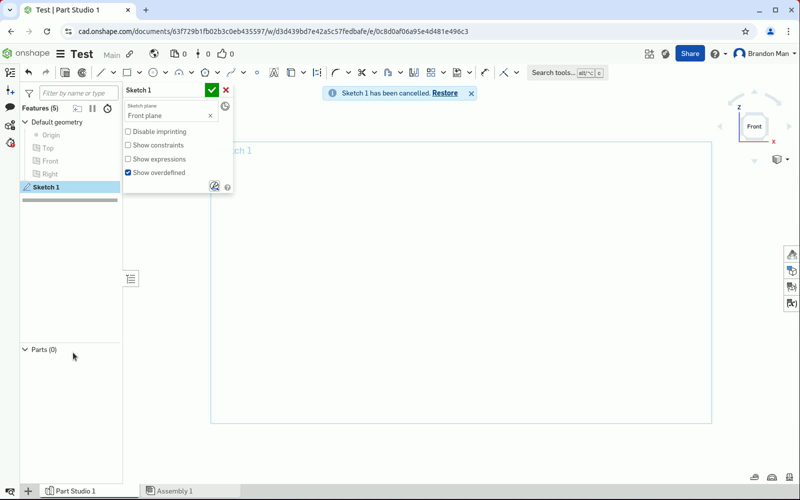
key(y)
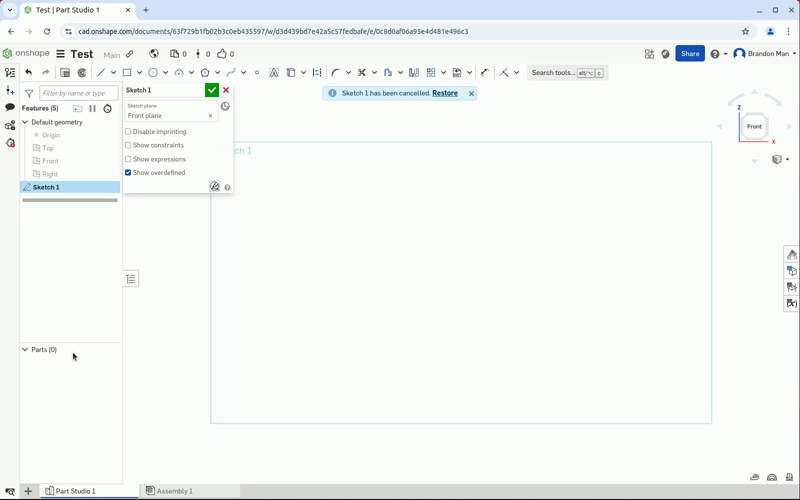
key(l)
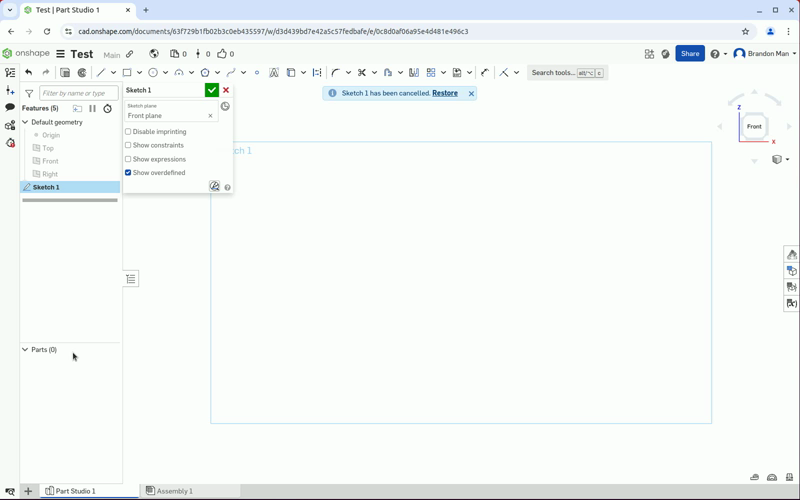
key_down(shift)
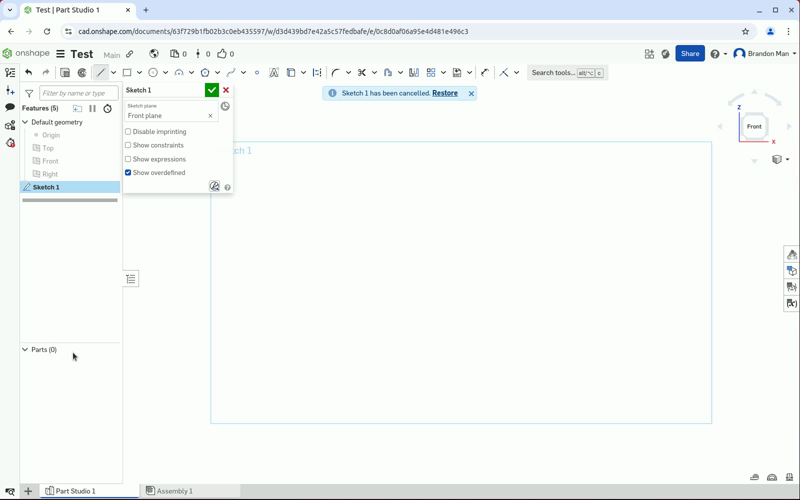
mouse_move(460, 282)
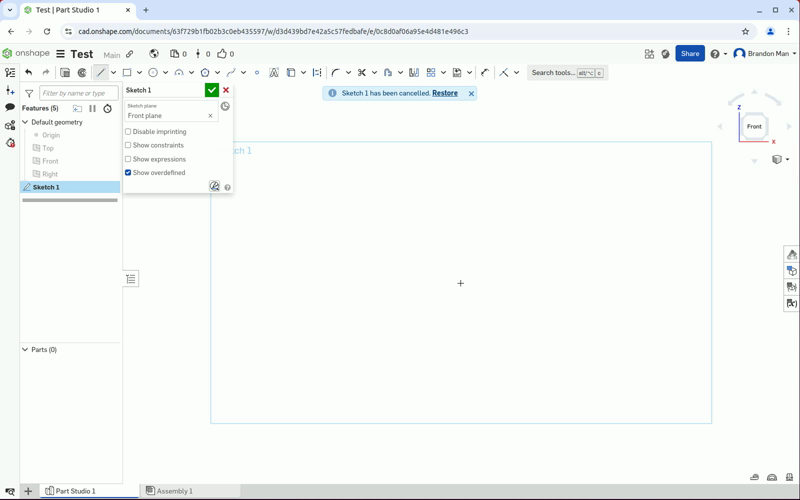
click(460, 282)
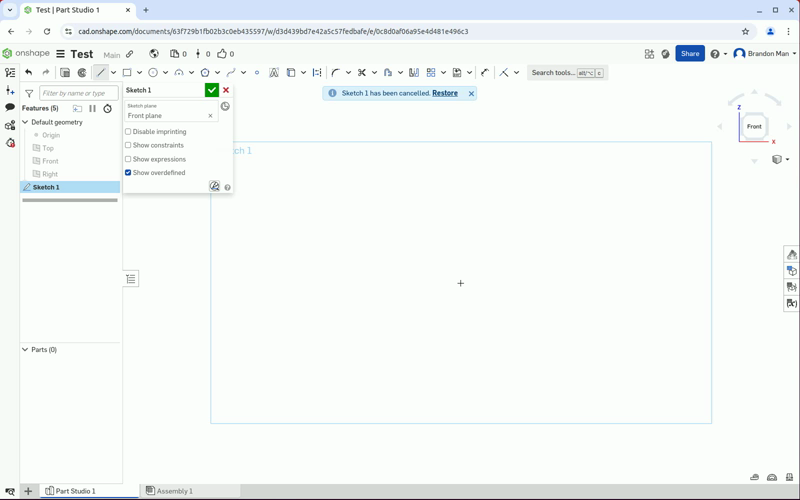
key_up(shift)
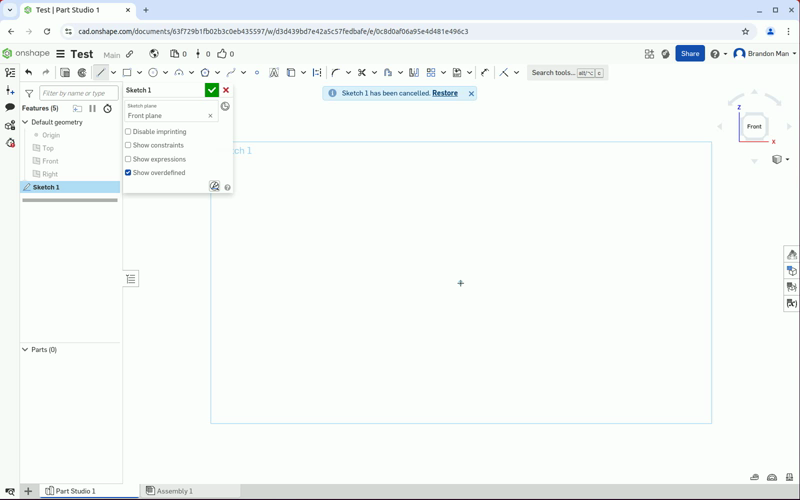
key_down(shift)
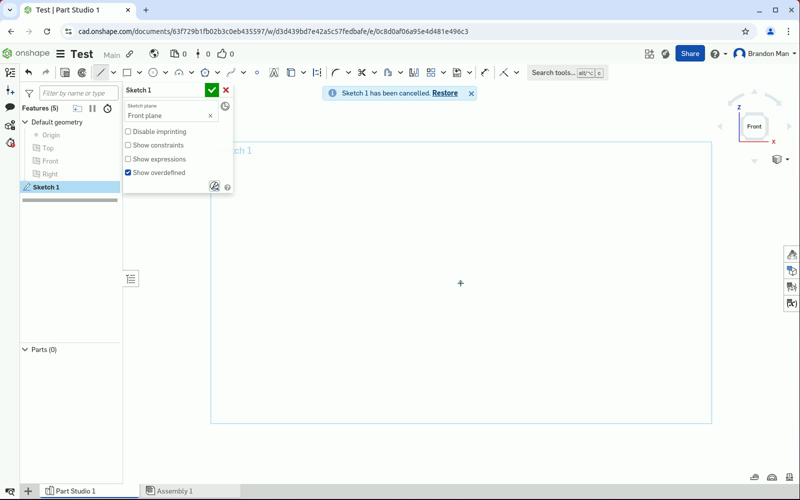
mouse_move(490, 282)
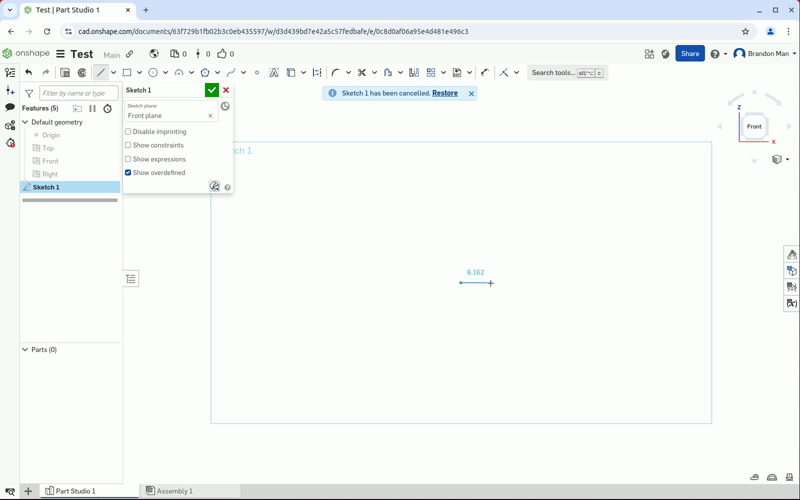
mouse_move(506, 282)
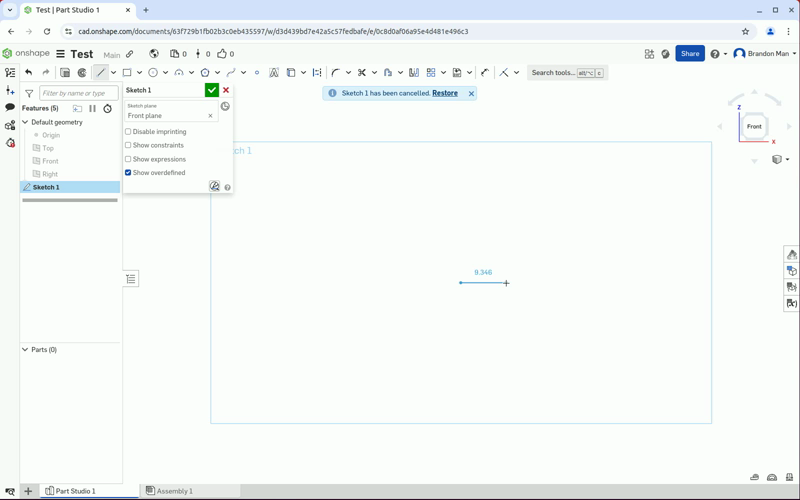
click(506, 282)
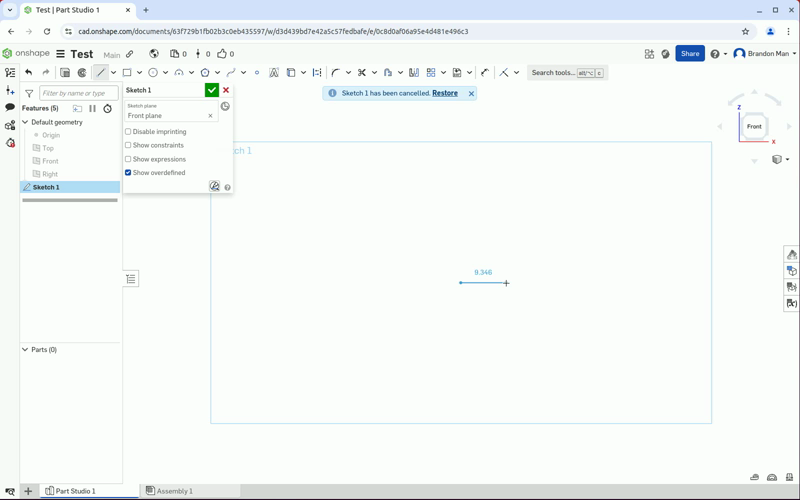
key_up(shift)
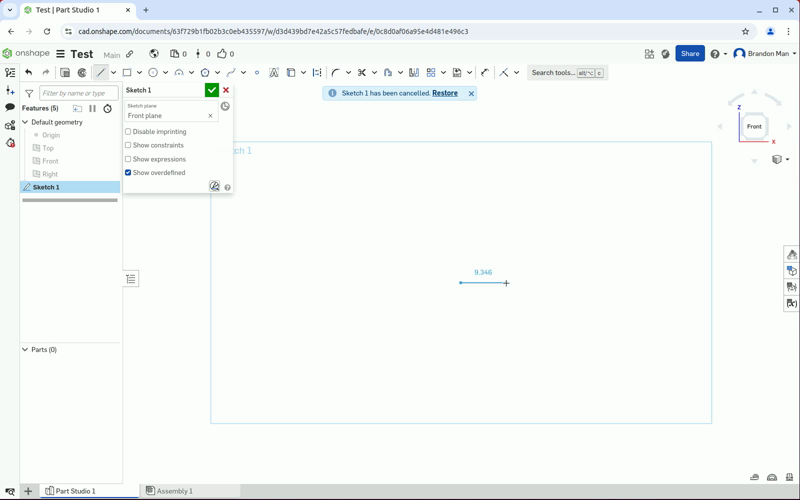
key_down(shift)
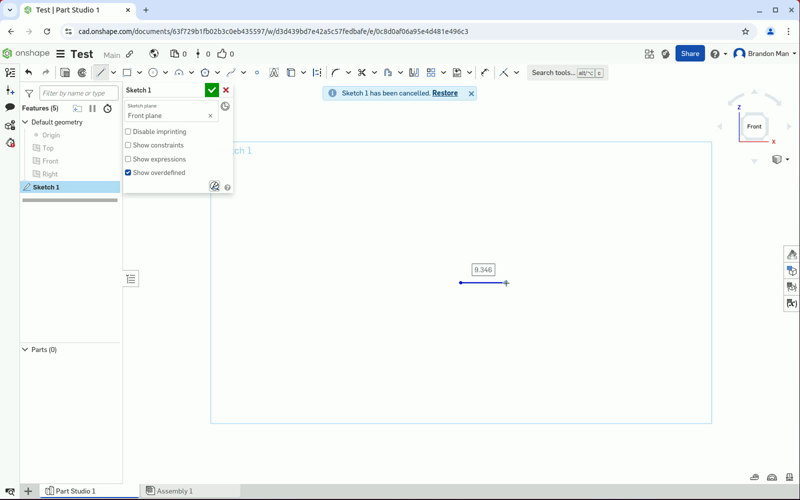
mouse_move(506, 220)
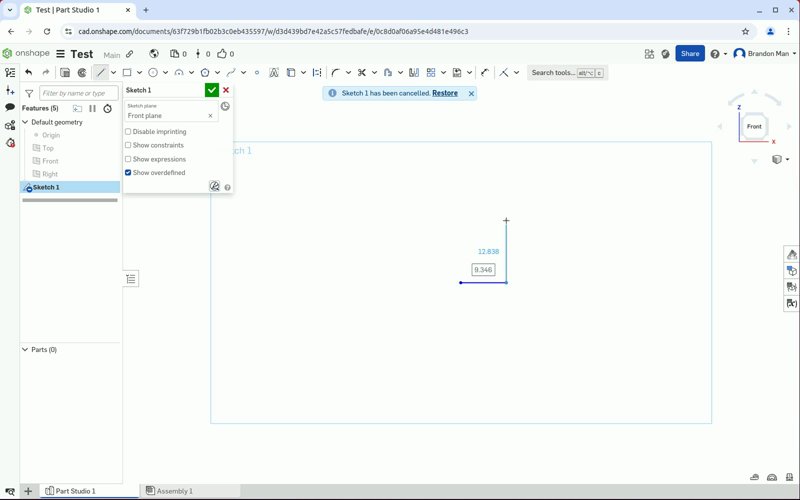
click(506, 220)
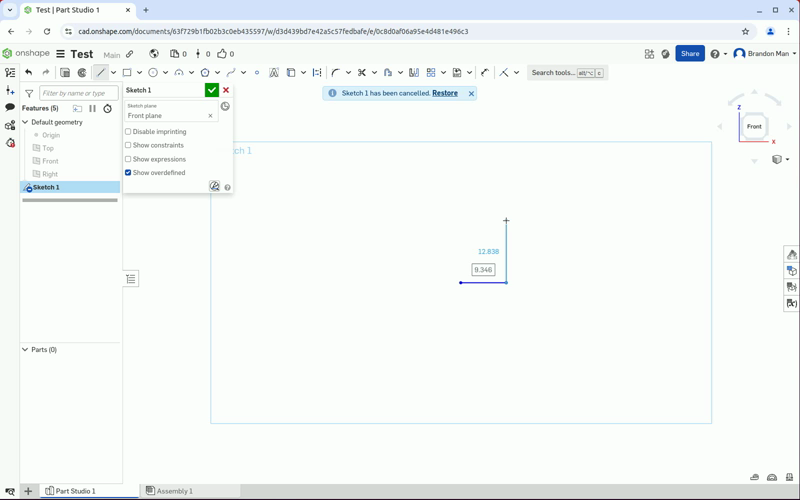
key_up(shift)
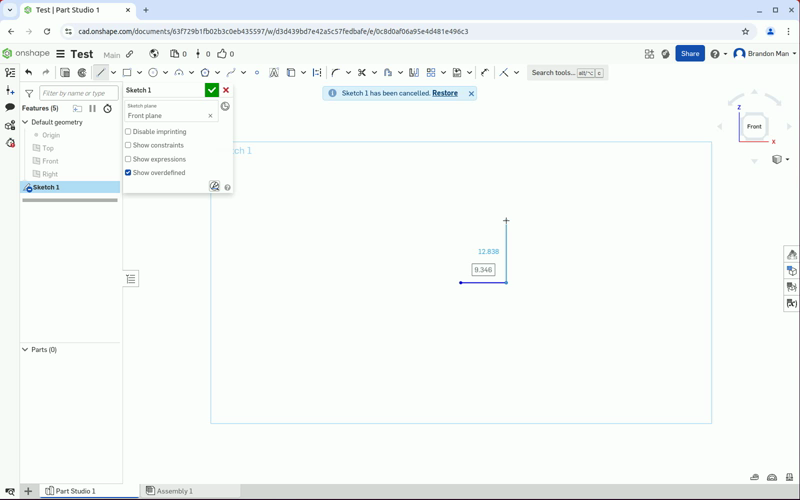
key_down(shift)
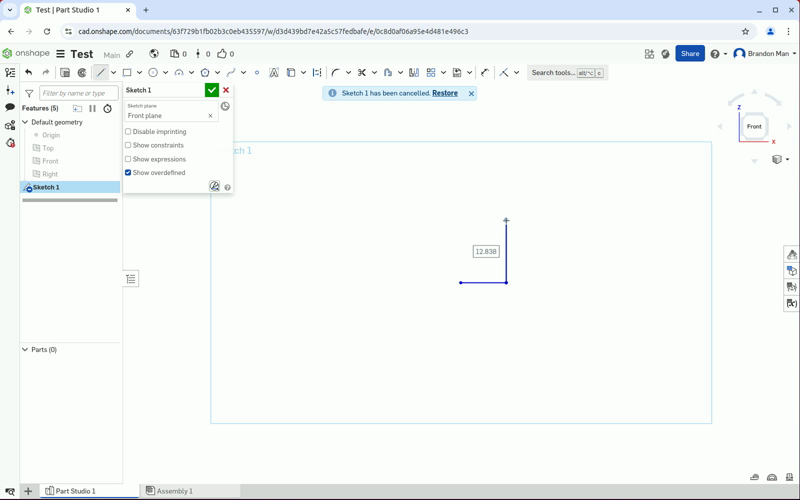
mouse_move(536, 220)
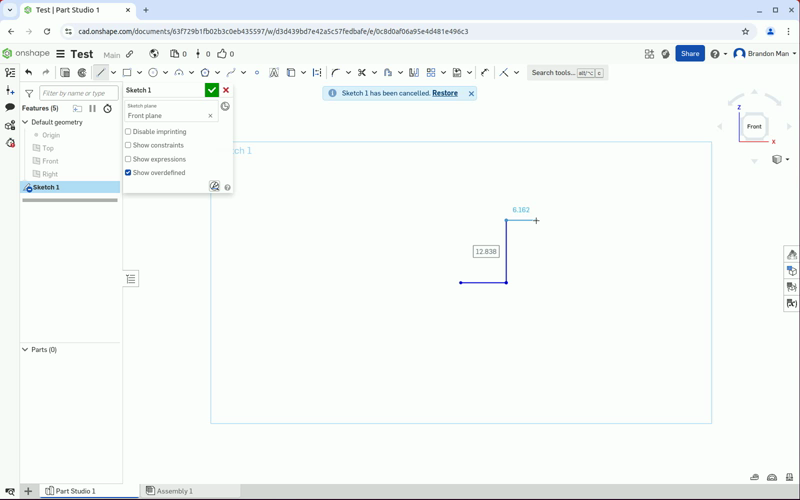
mouse_move(460, 220)
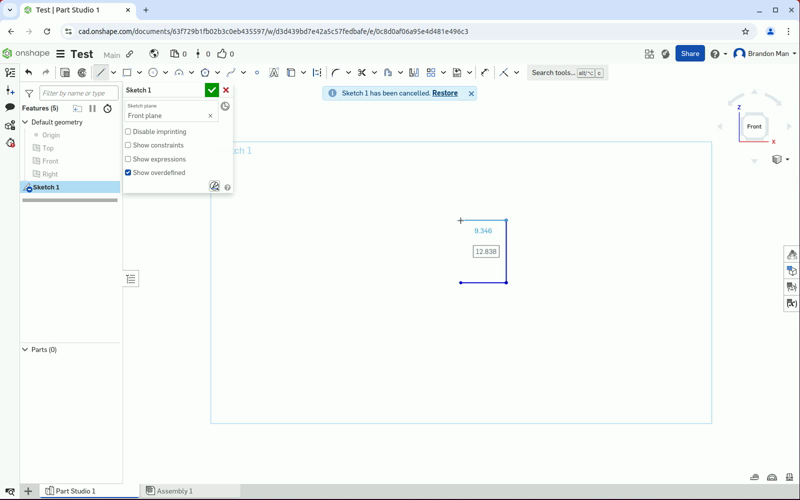
click(460, 220)
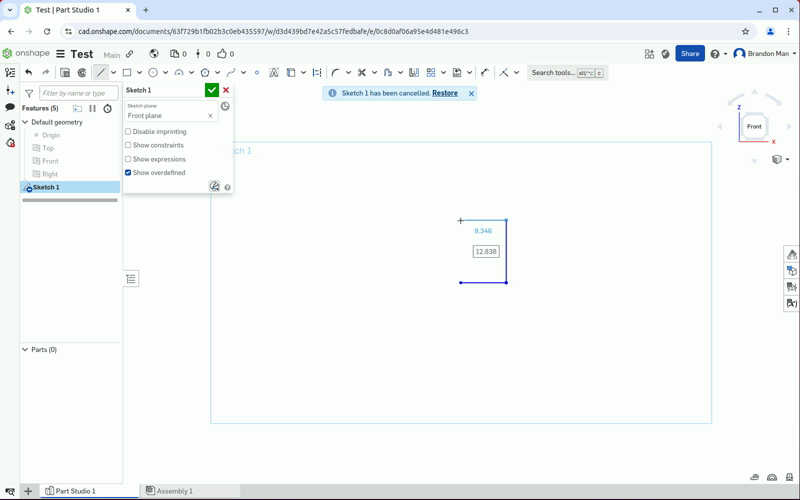
key_up(shift)
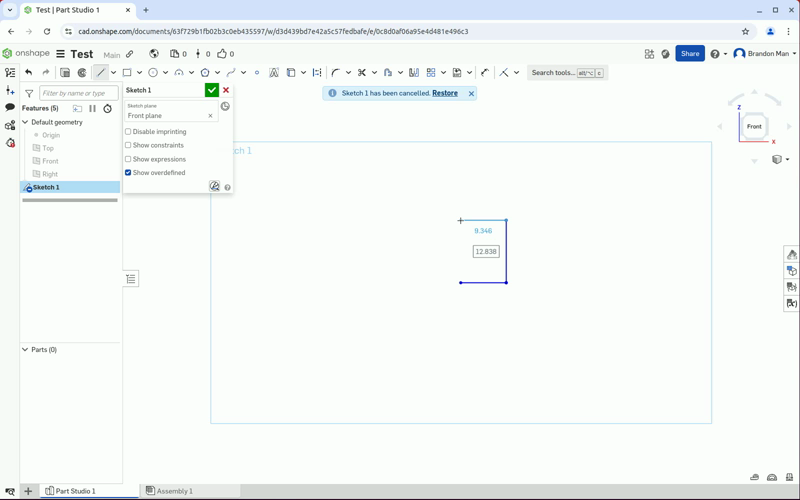
key_down(shift)
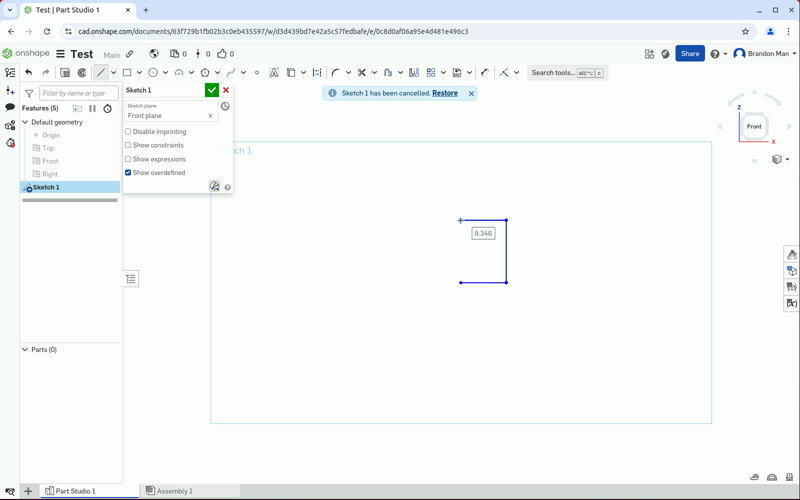
mouse_move(460, 282)
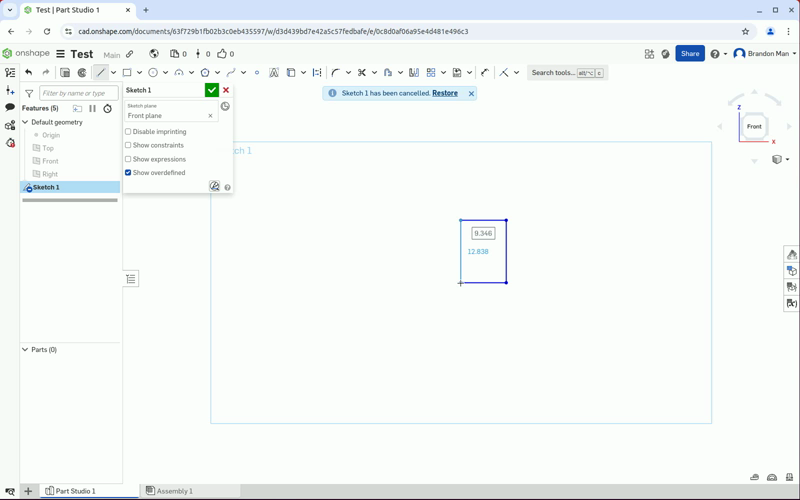
key_up(shift)
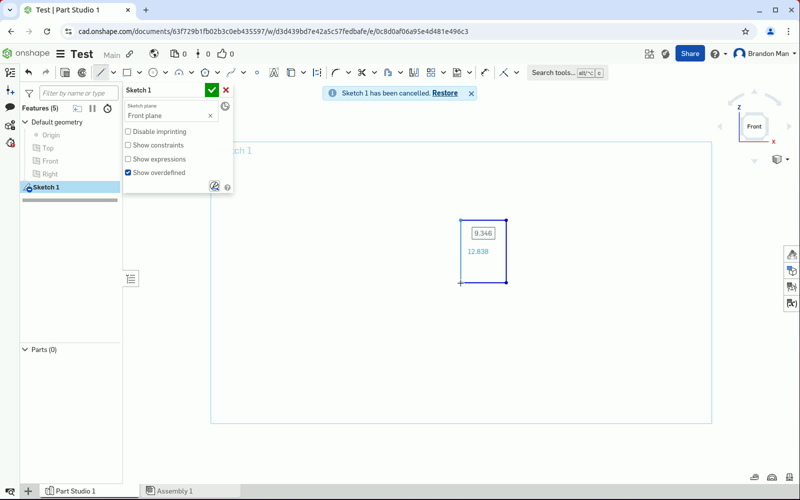
click(460, 282)
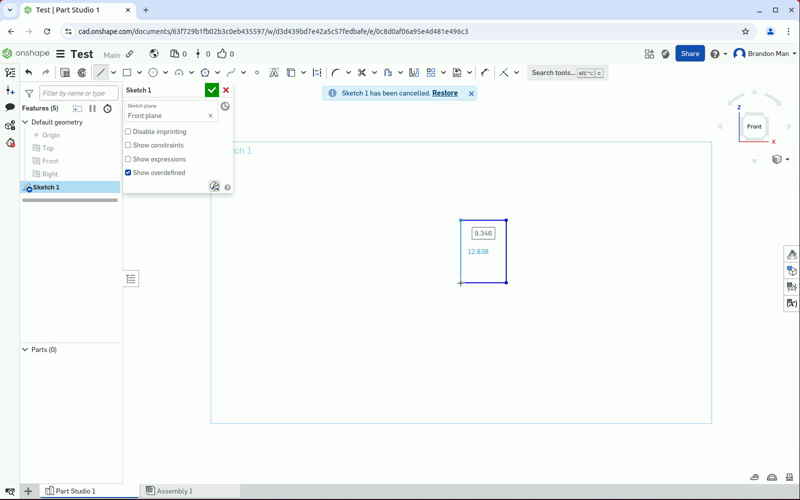
key(esc)
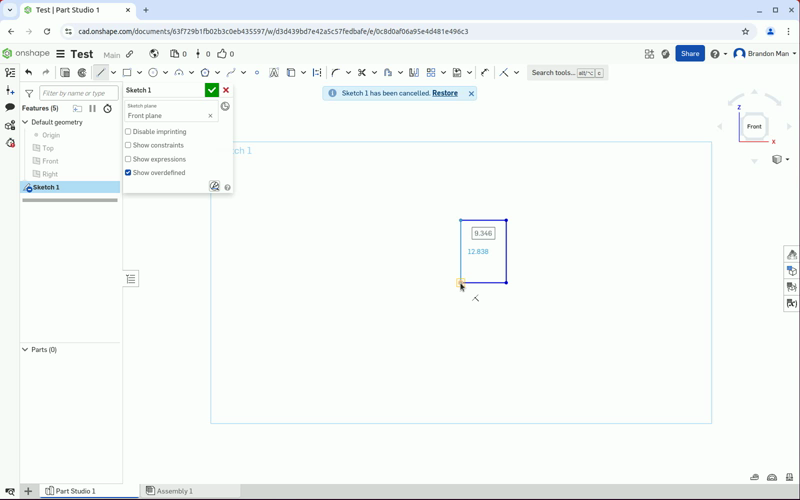
mouse_move(483, 253)
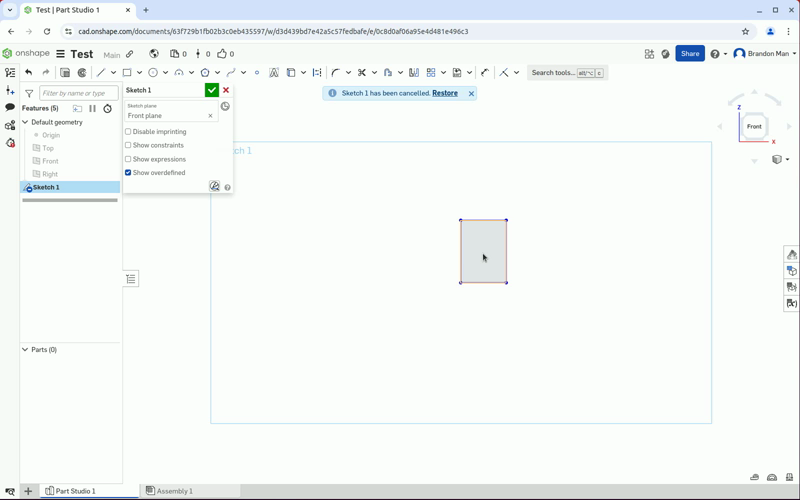
click(483, 253)
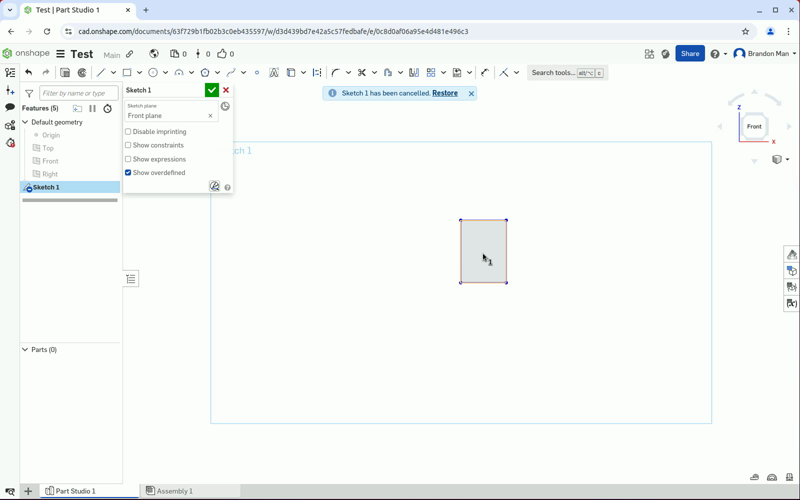
mouse_move(73, 352)
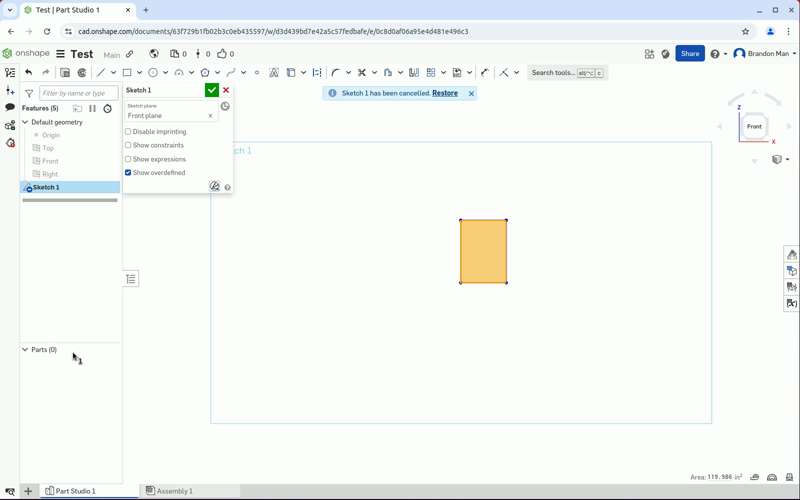
key(shift+y)
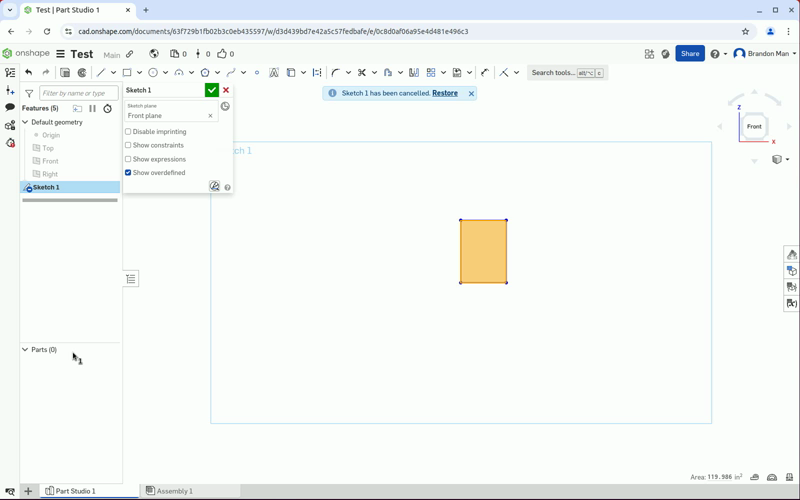
key(shift+e)
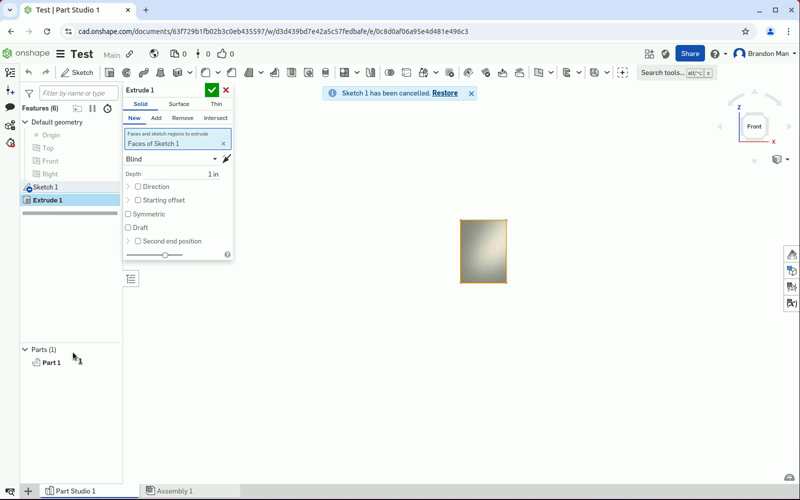
mouse_move(143, 106)
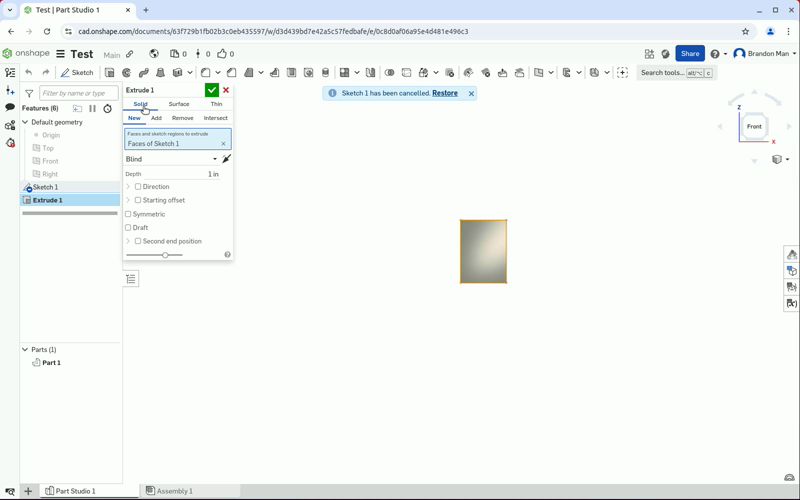
click(143, 106)
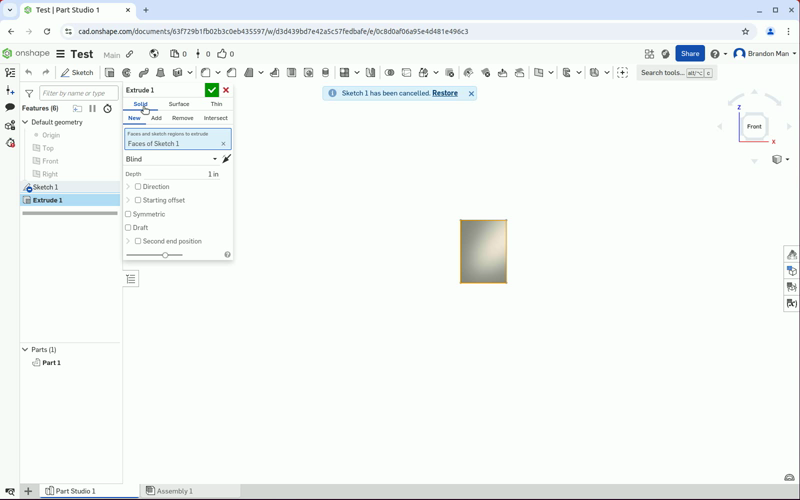
mouse_move(137, 120)
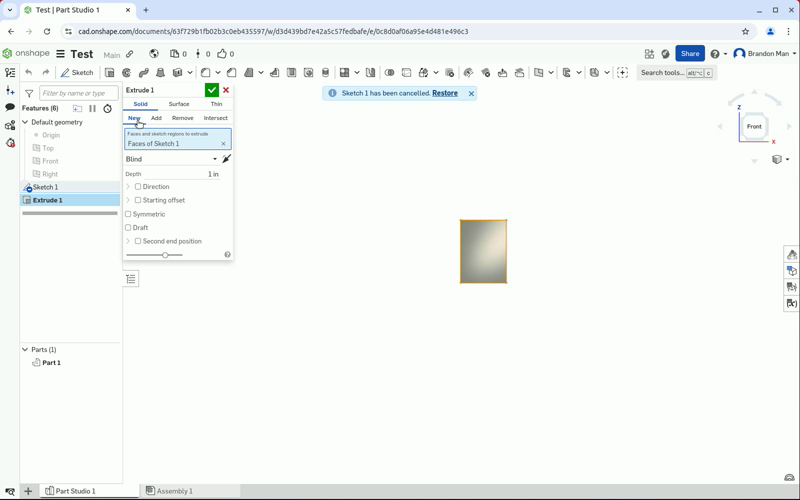
click(137, 120)
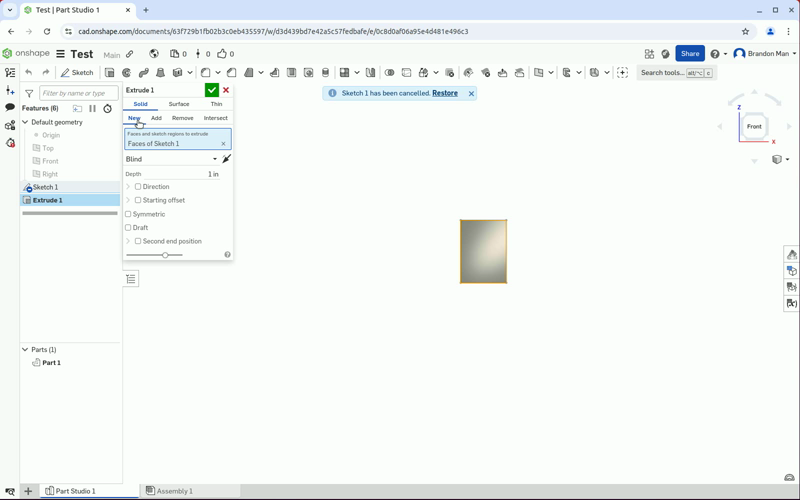
key(tab, 4)
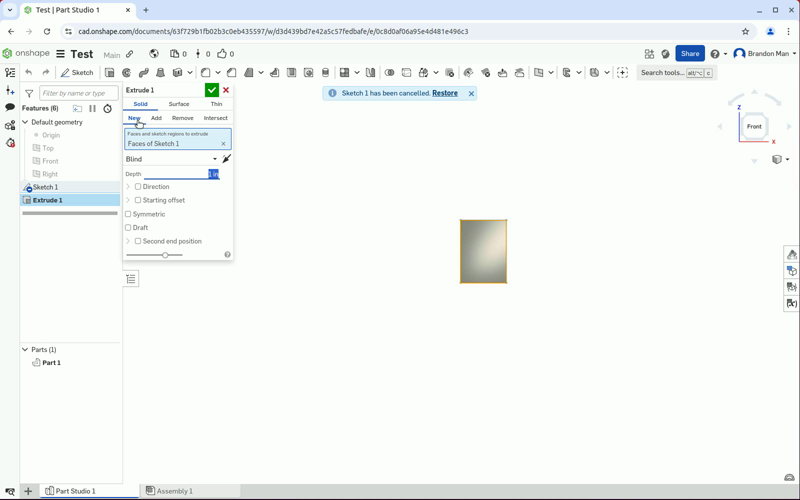
text(0.241)
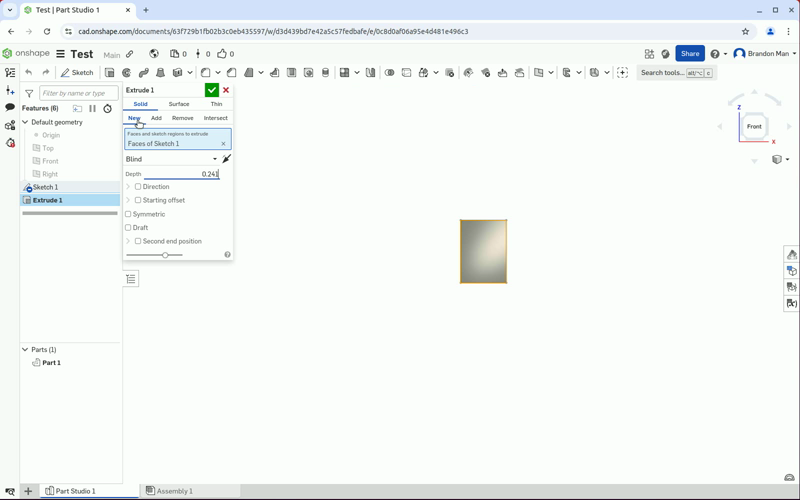
key(enter)
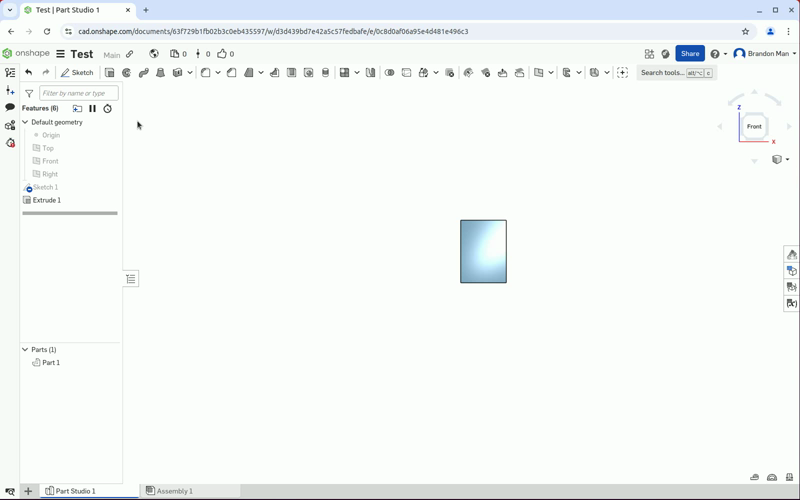
key(shift+h)
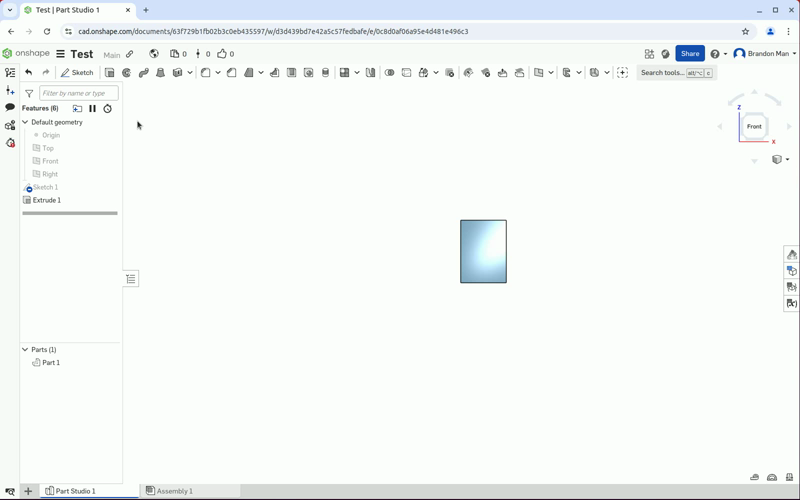
key(shift+h)
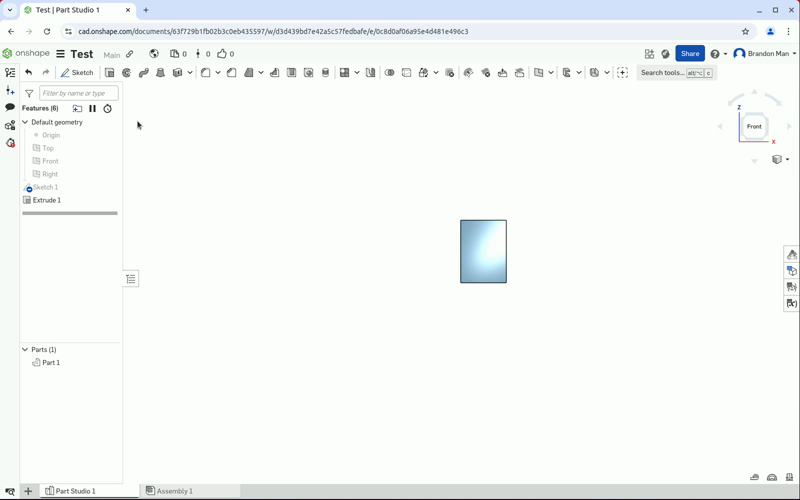
mouse_move(73, 189)
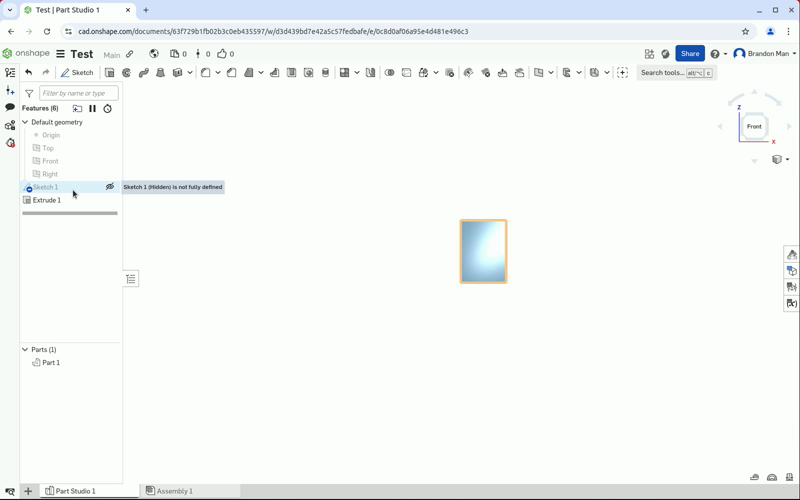
click(73, 189)
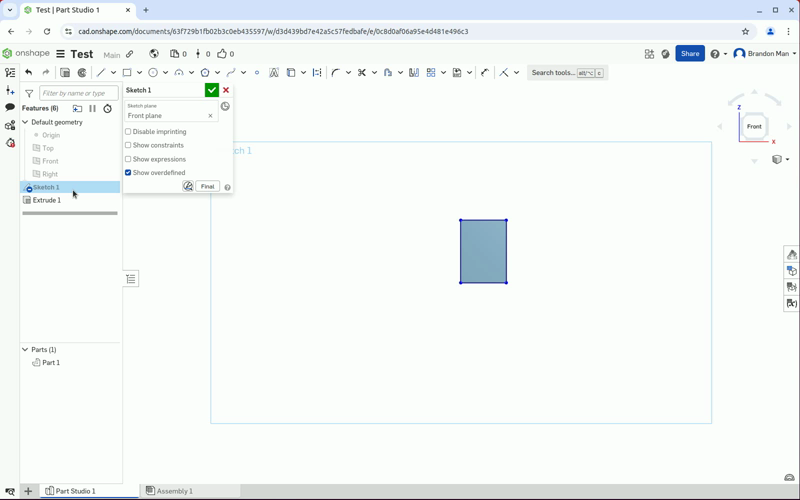
mouse_move(229, 92)
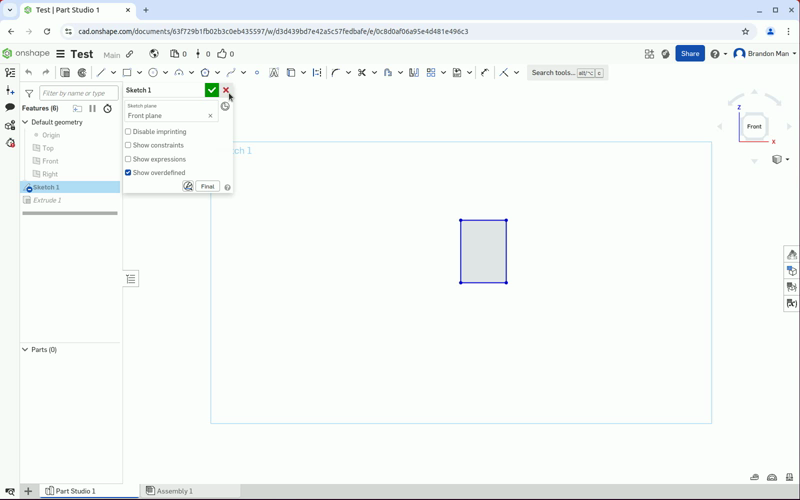
click(229, 92)
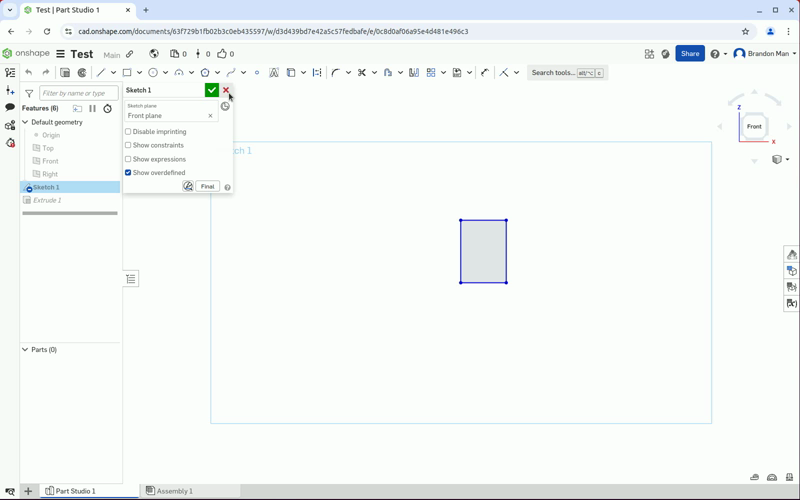
key(shift+s)
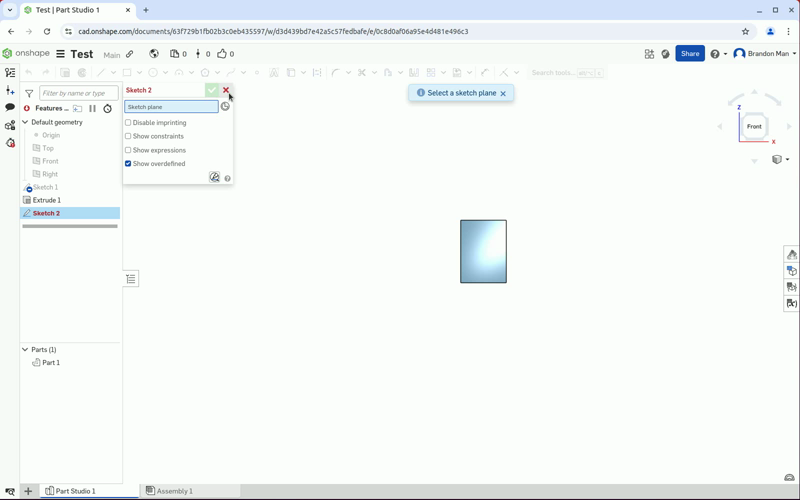
mouse_move(73, 163)
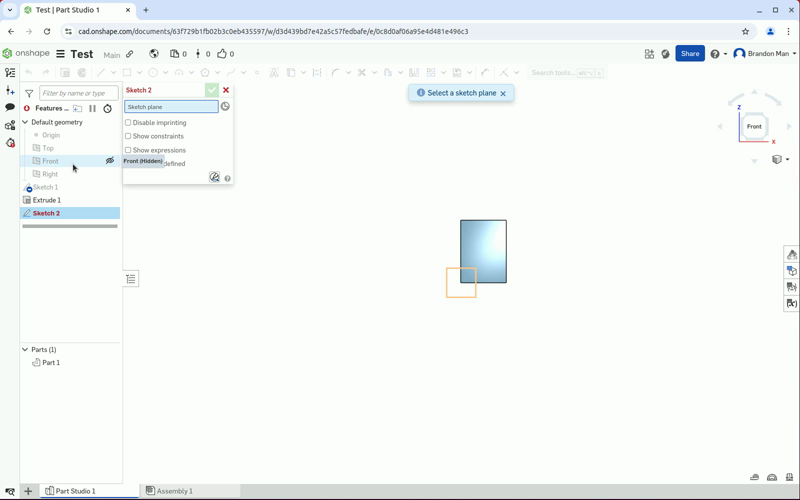
click(73, 163)
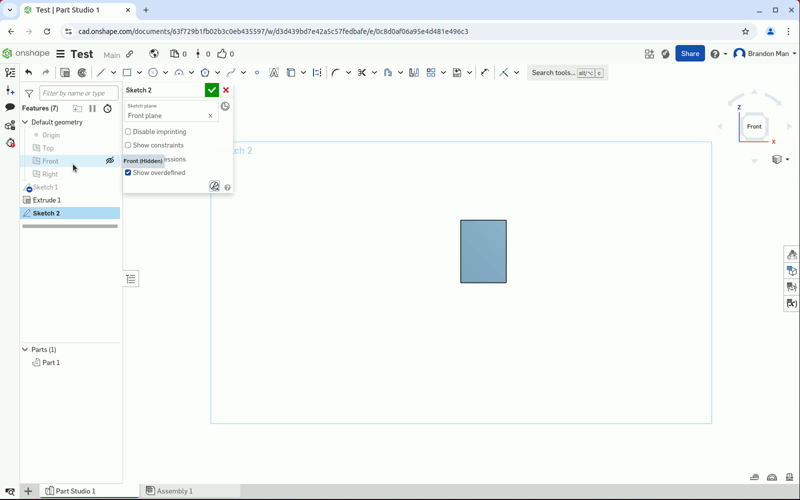
mouse_move(73, 352)
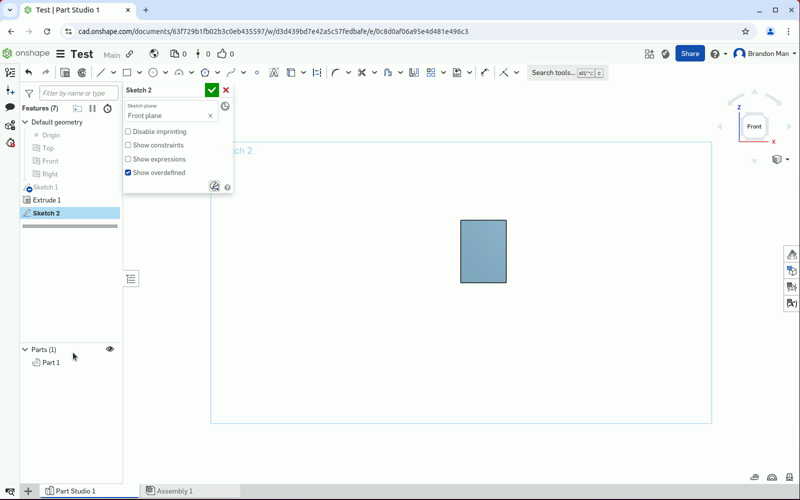
key(y)
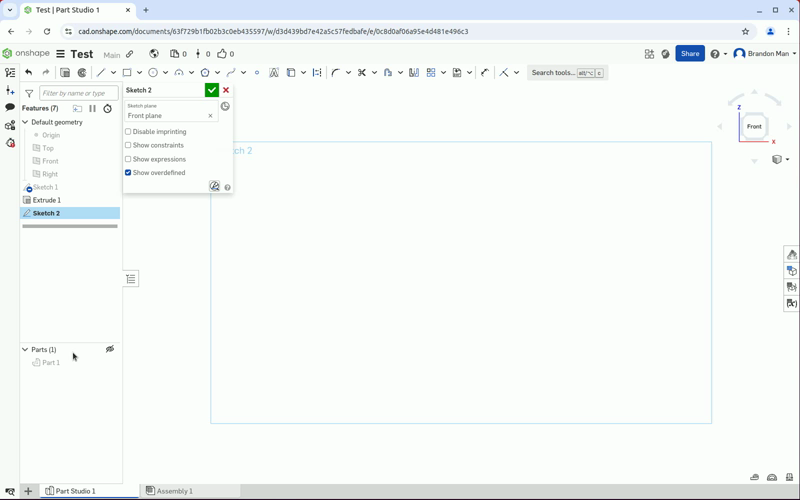
key(l)
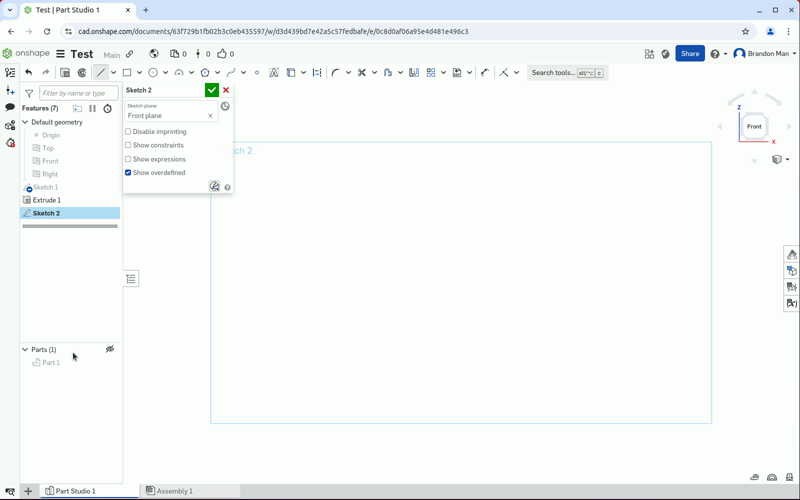
key_down(shift)
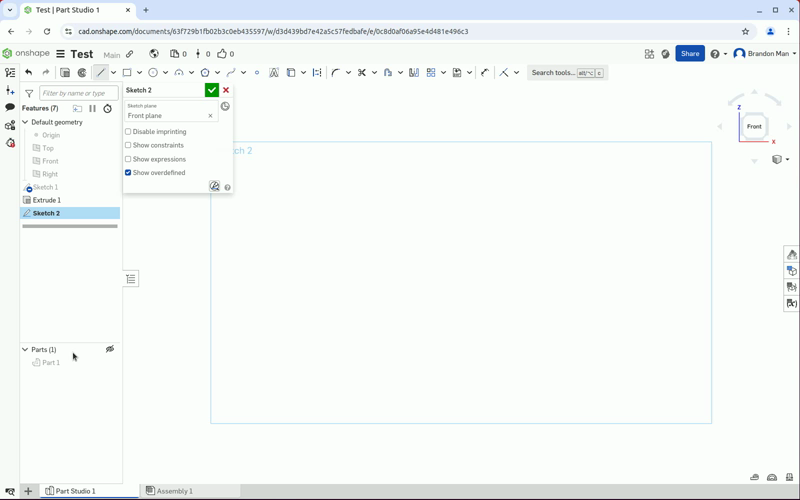
mouse_move(513, 282)
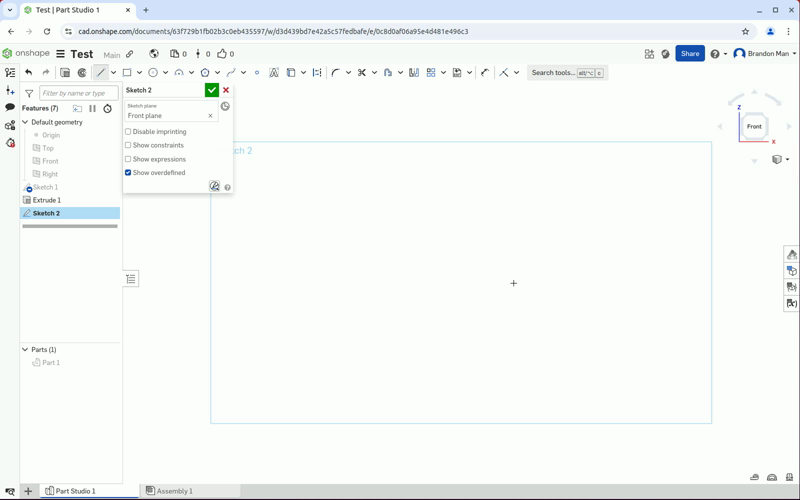
click(513, 282)
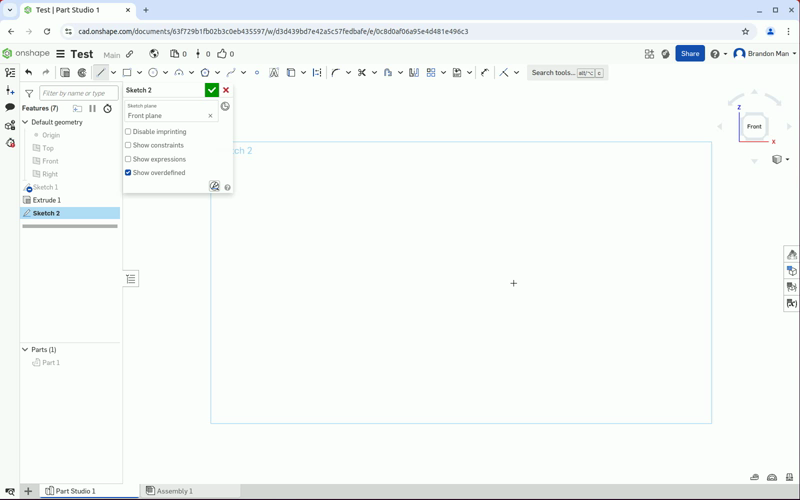
key_up(shift)
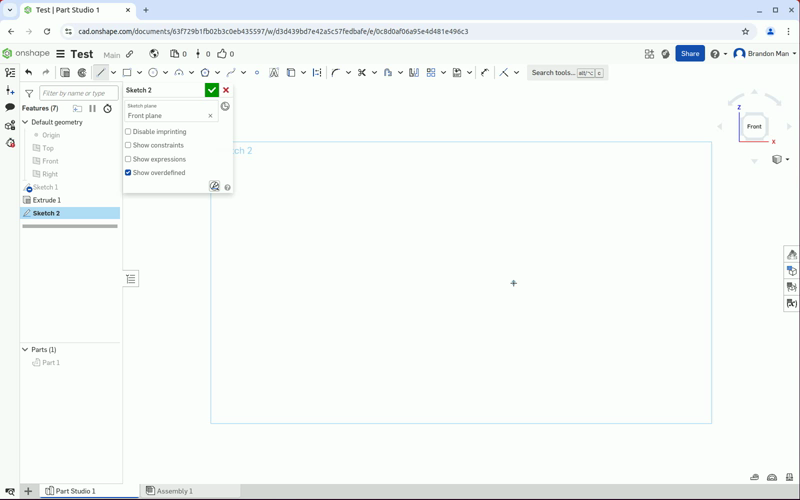
key_down(shift)
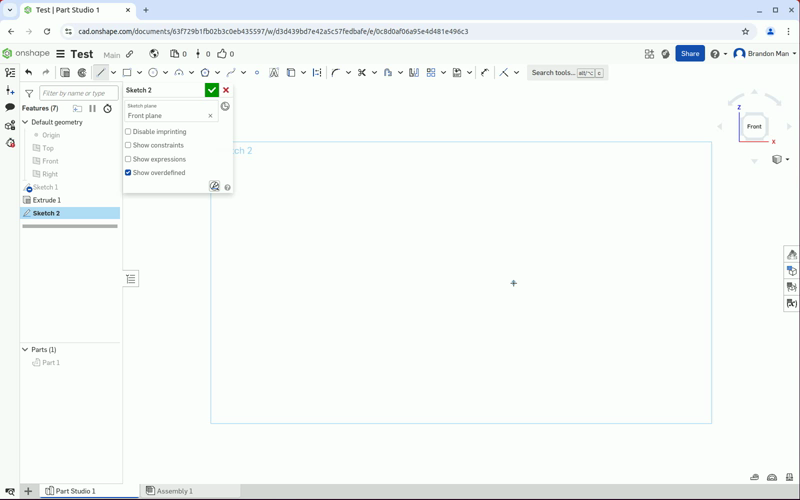
mouse_move(543, 282)
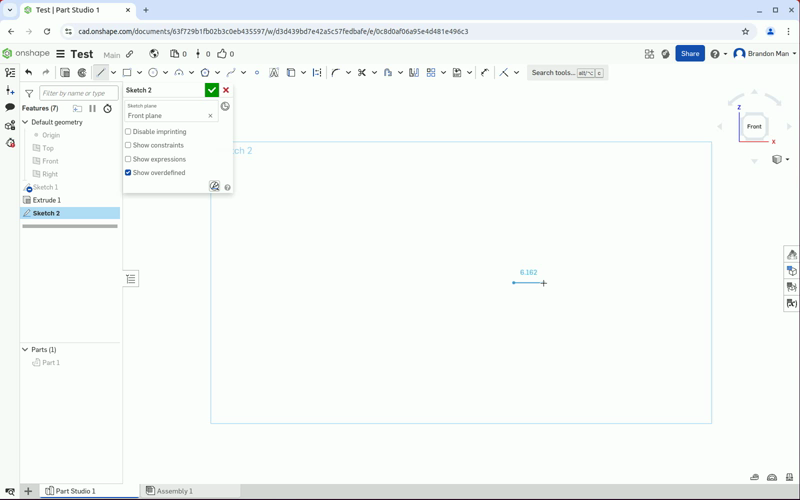
mouse_move(528, 282)
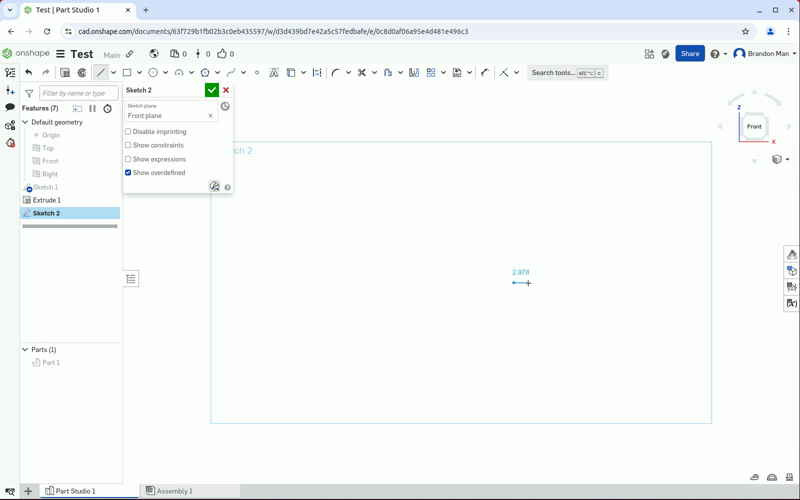
click(528, 282)
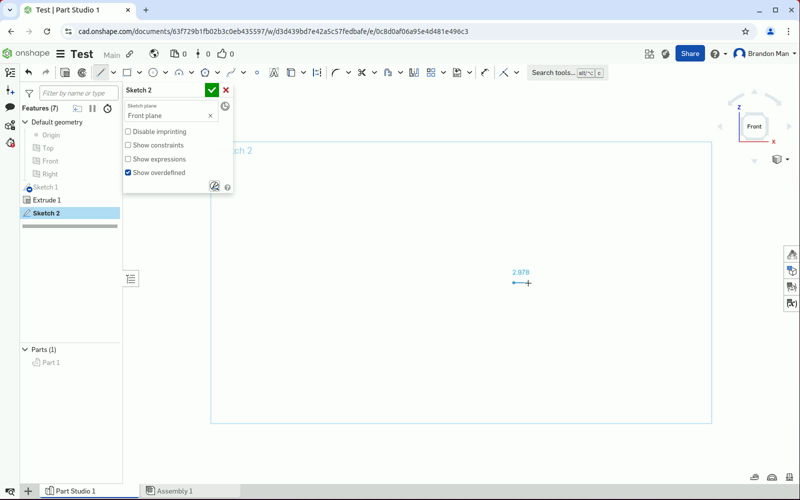
key_up(shift)
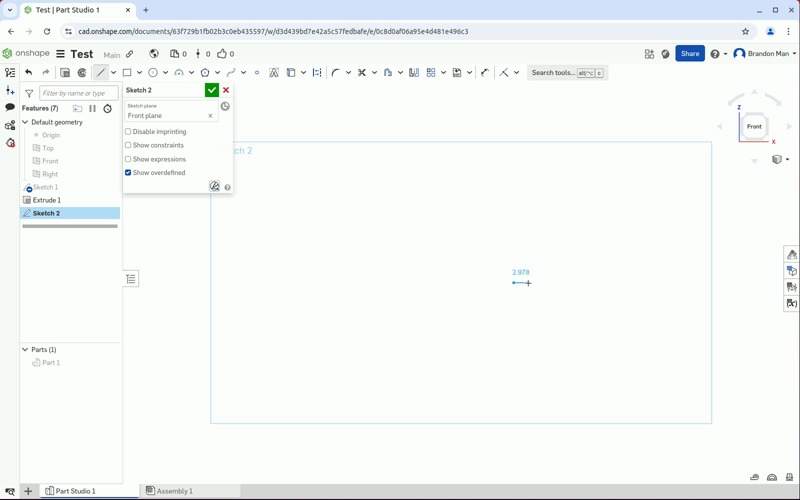
key_down(shift)
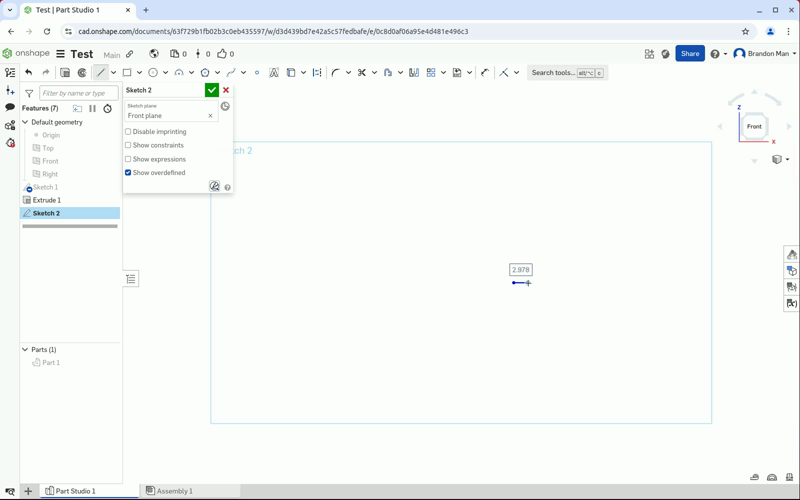
mouse_move(528, 220)
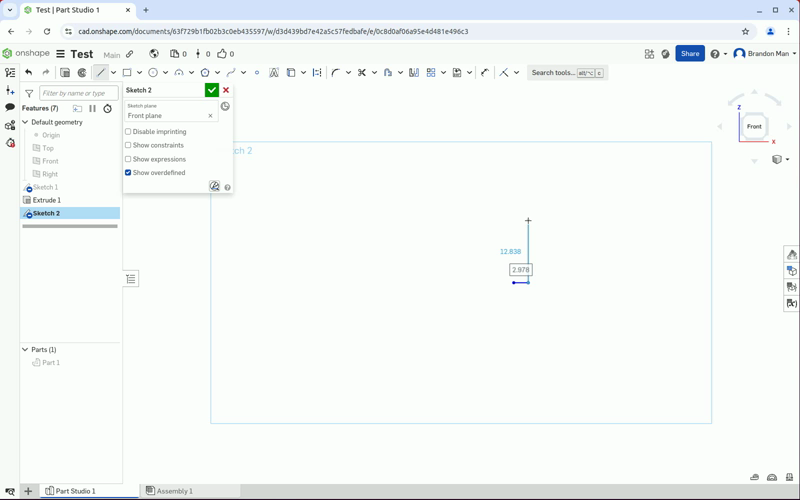
click(528, 220)
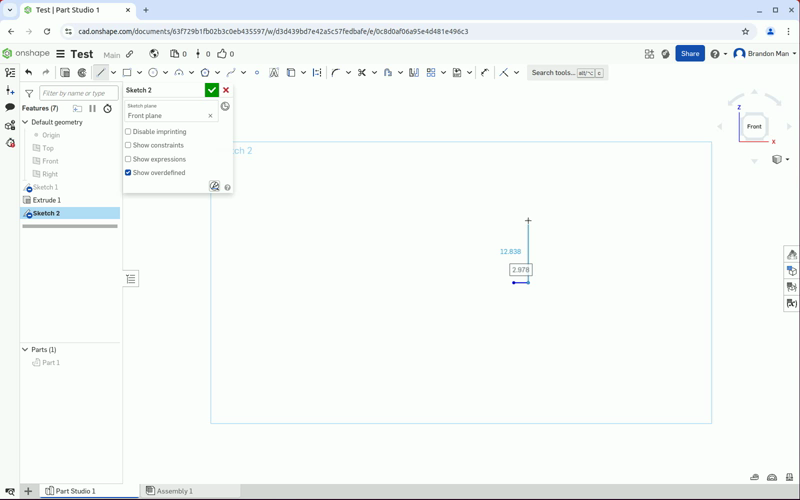
key_up(shift)
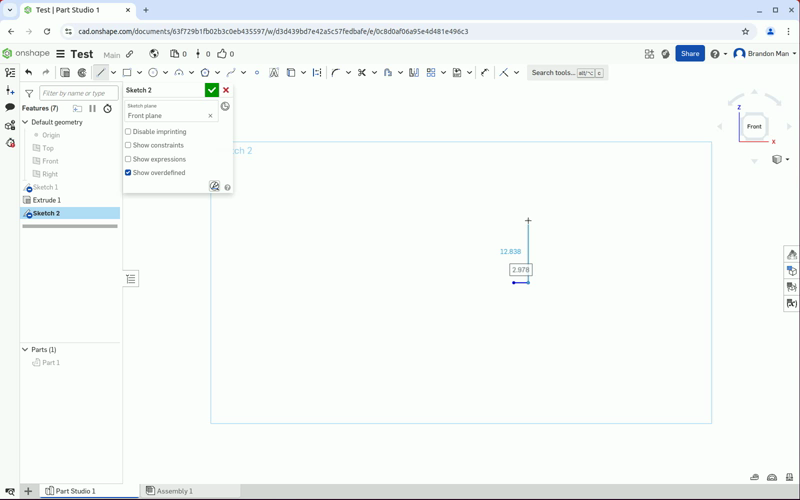
key_down(shift)
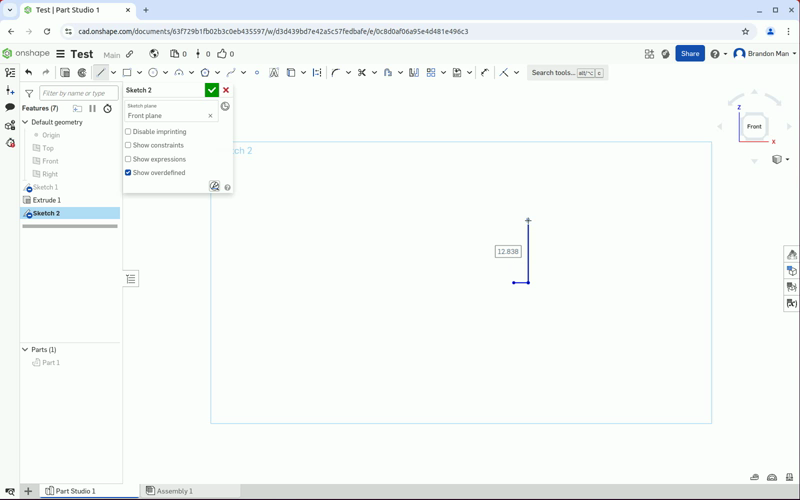
mouse_move(558, 220)
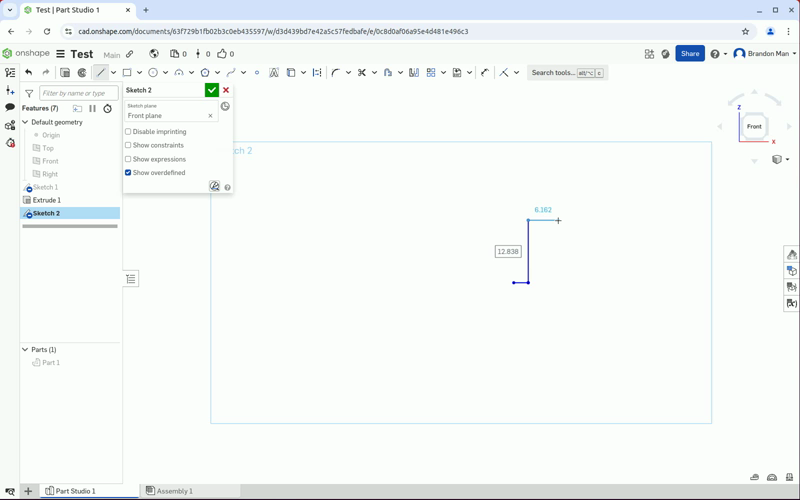
mouse_move(513, 220)
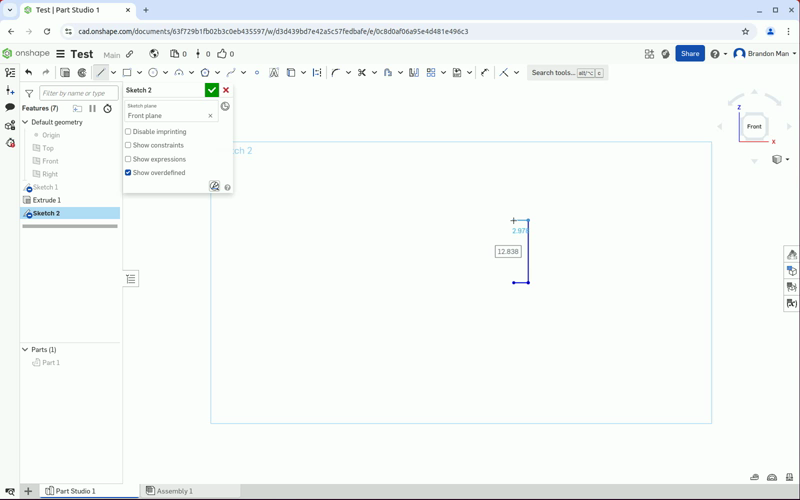
click(513, 220)
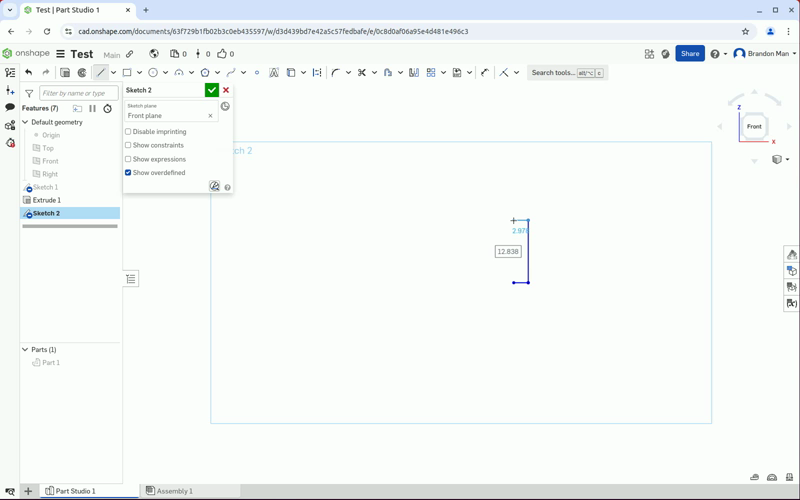
key_up(shift)
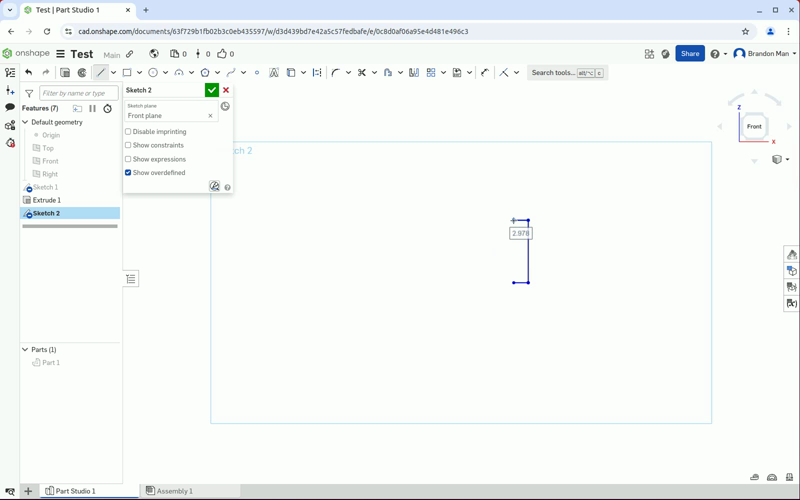
key_down(shift)
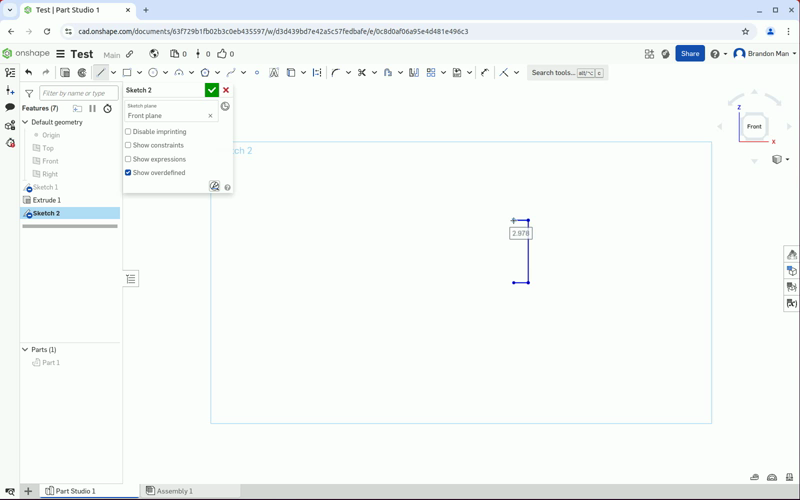
mouse_move(513, 282)
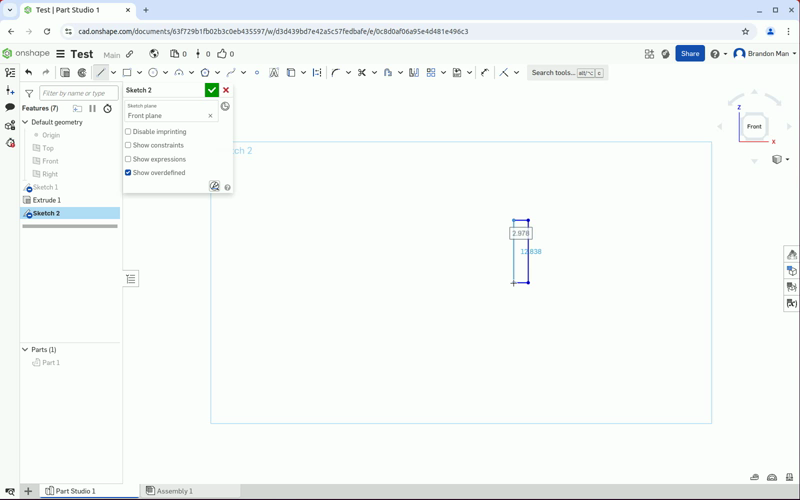
key_up(shift)
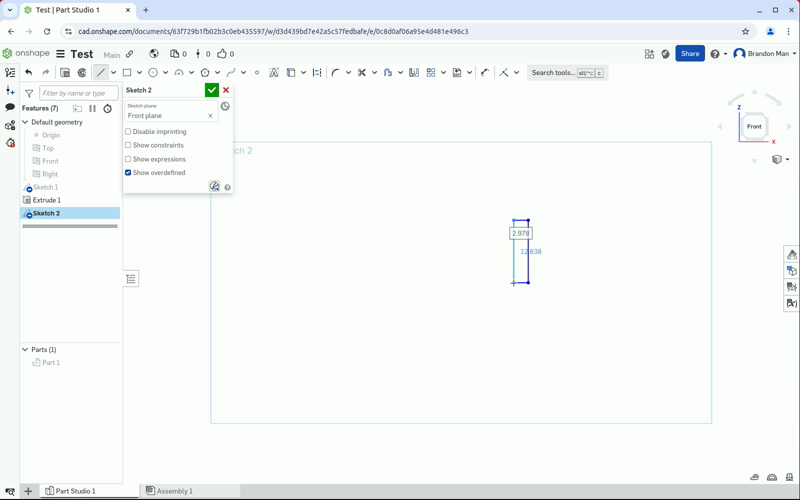
click(513, 282)
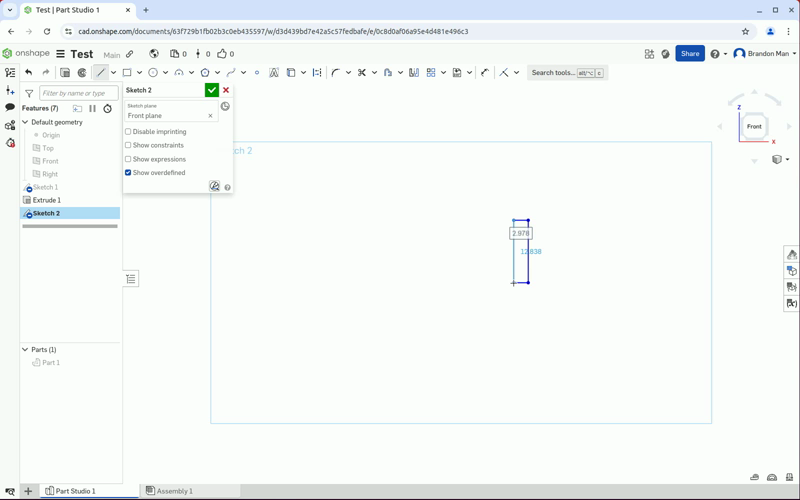
key(esc)
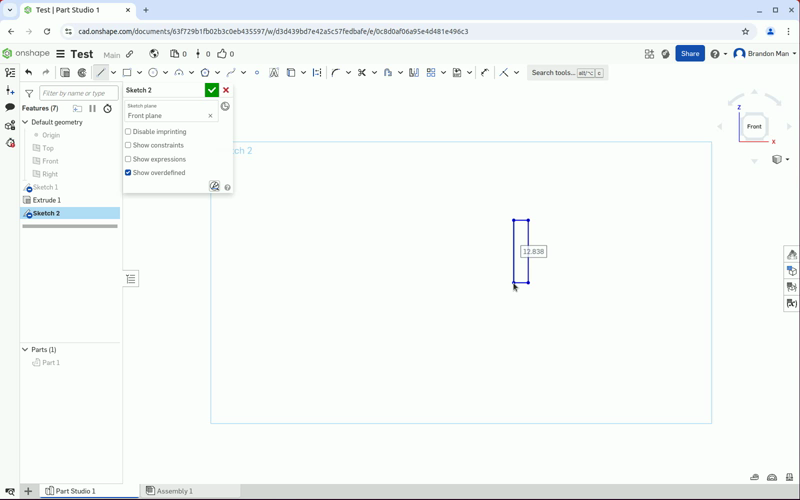
mouse_move(525, 282)
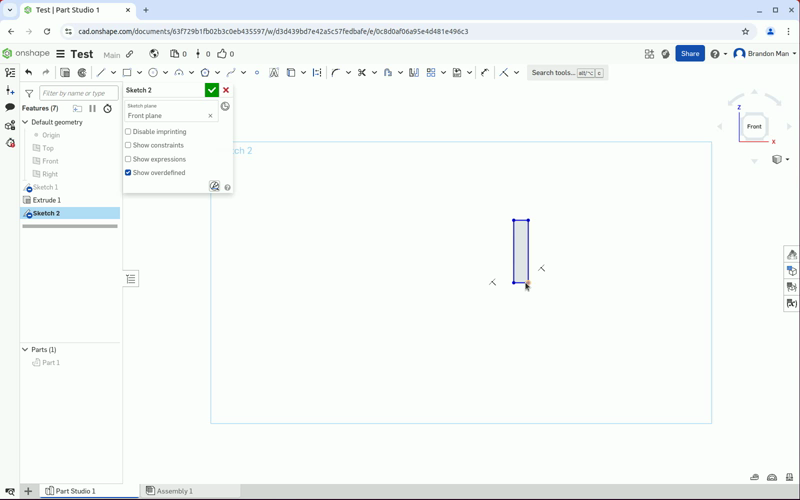
scroll(6)
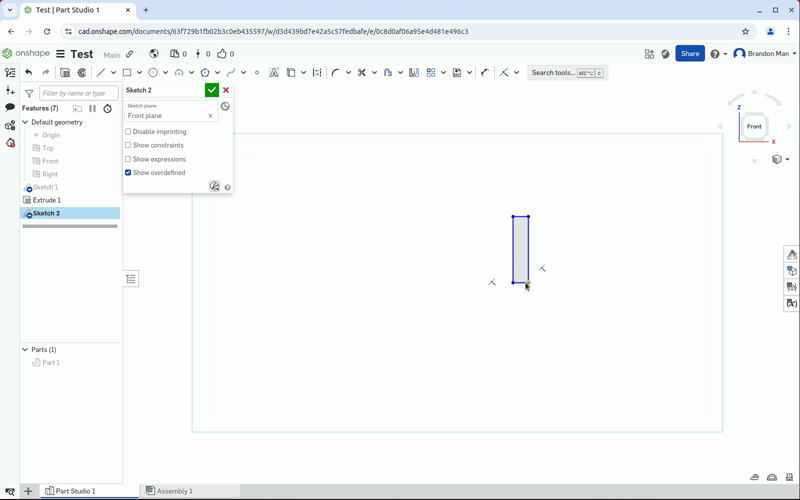
scroll(6)
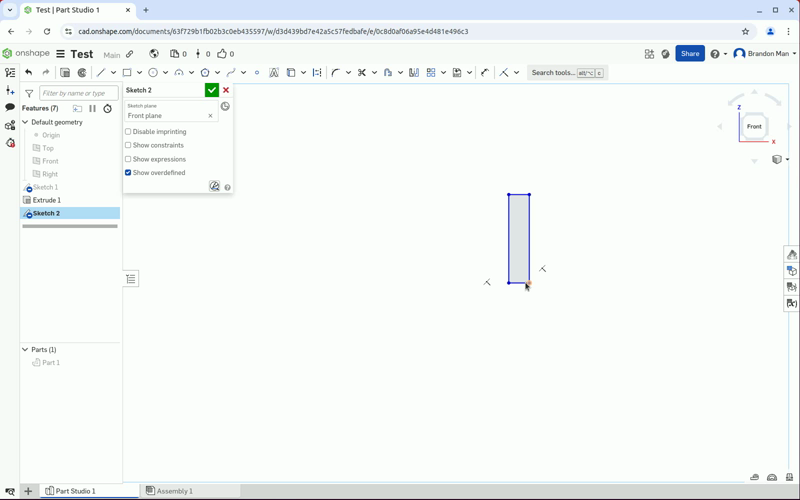
scroll(6)
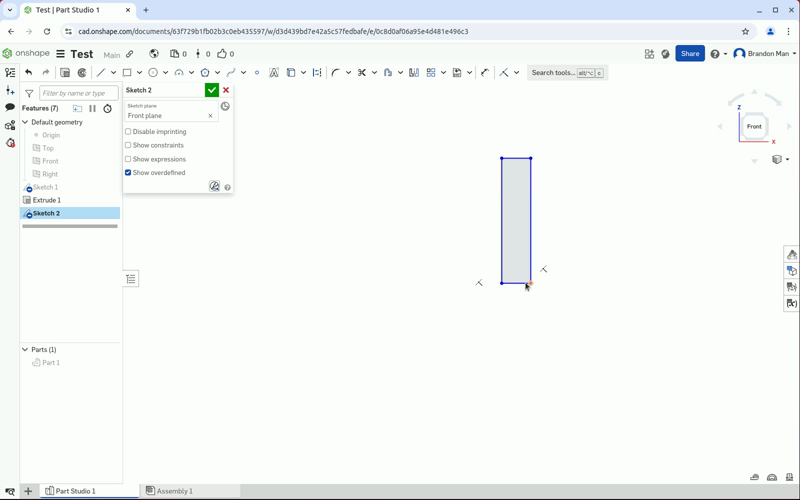
scroll(6)
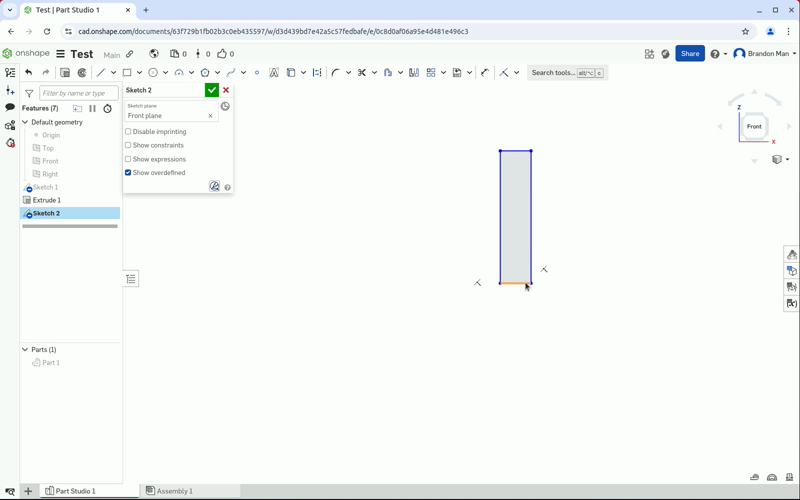
scroll(6)
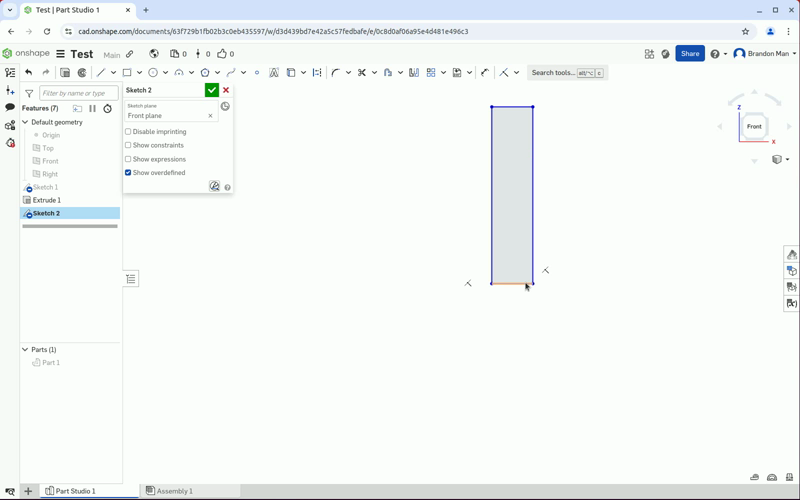
scroll(6)
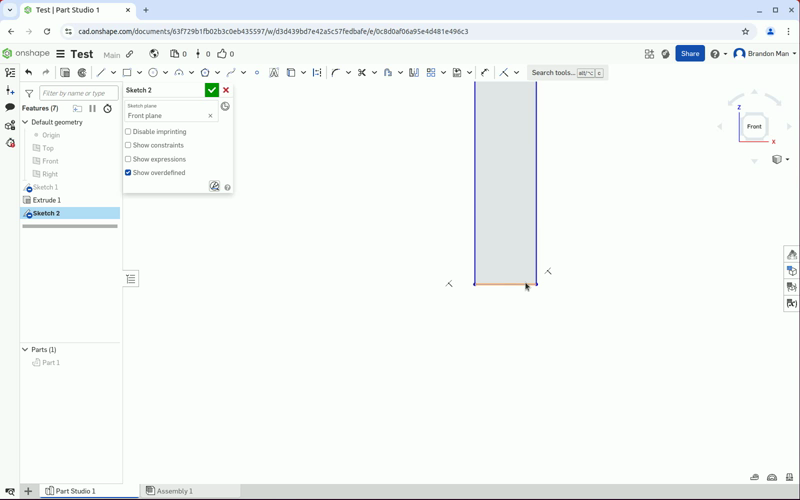
scroll(6)
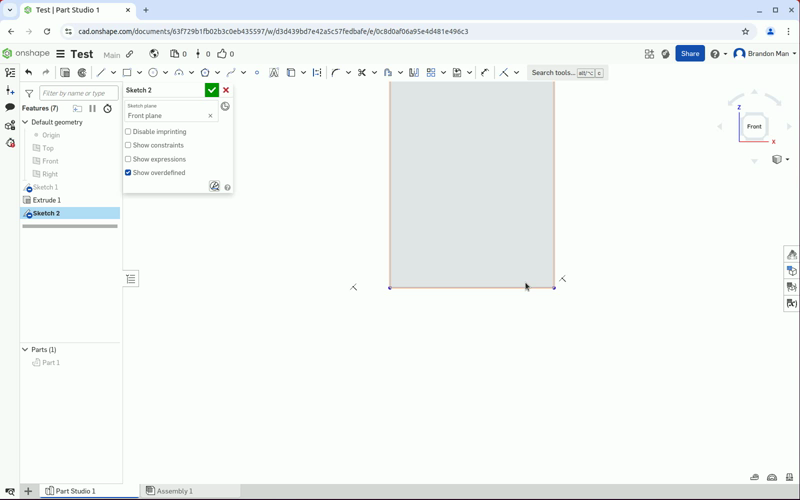
click(525, 282)
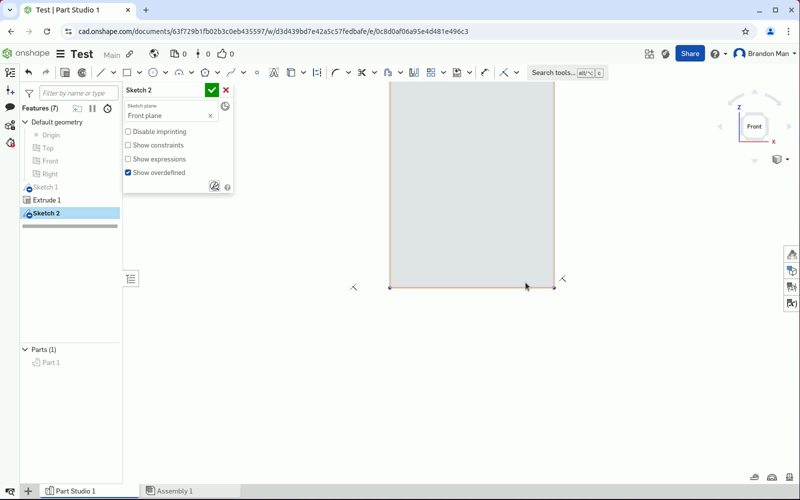
scroll(-6)
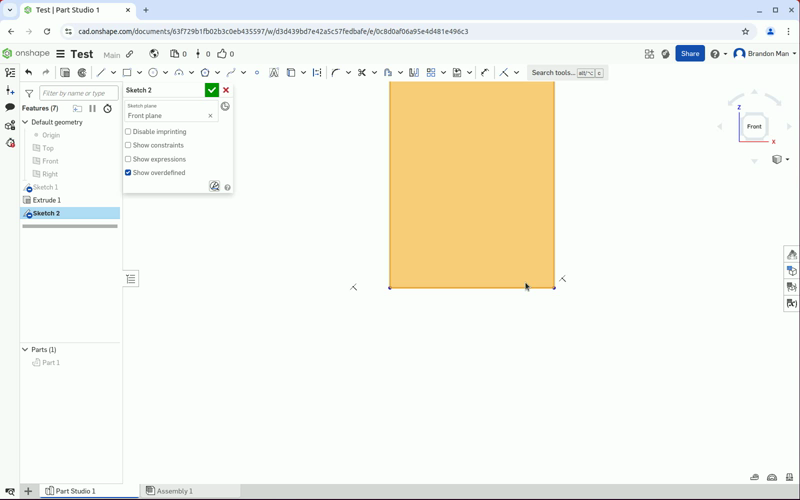
scroll(-6)
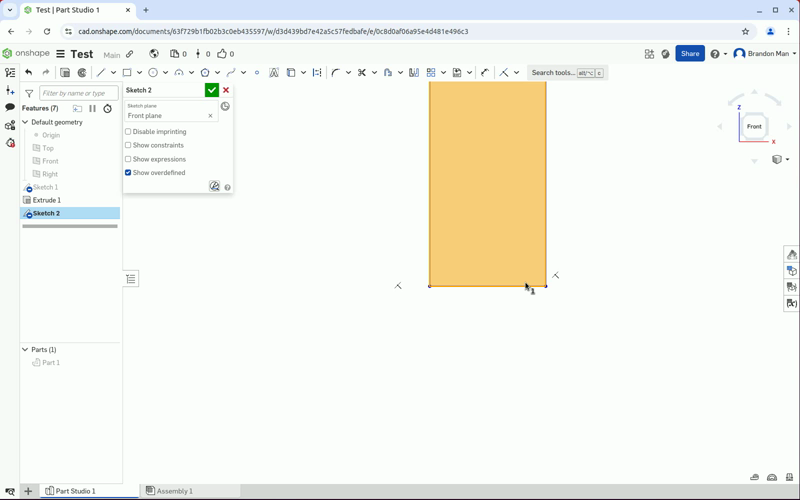
scroll(-6)
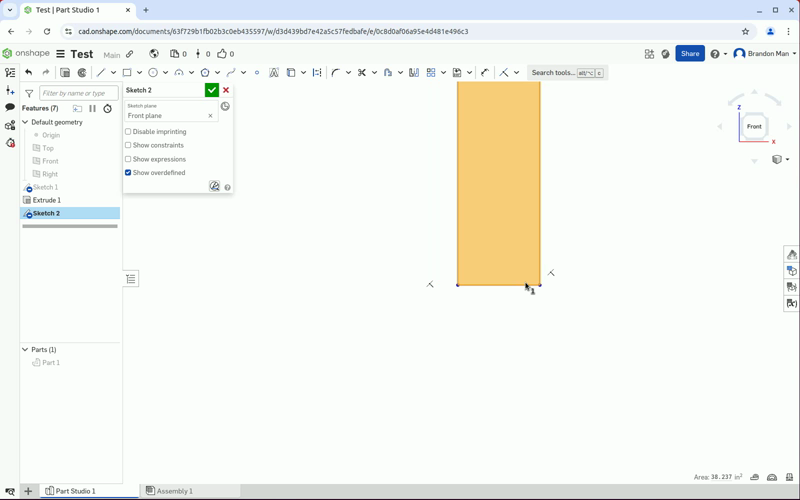
scroll(-6)
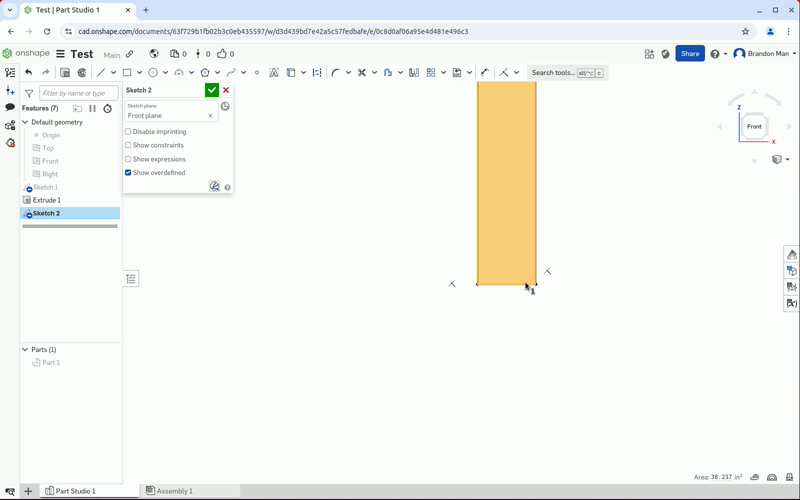
scroll(-6)
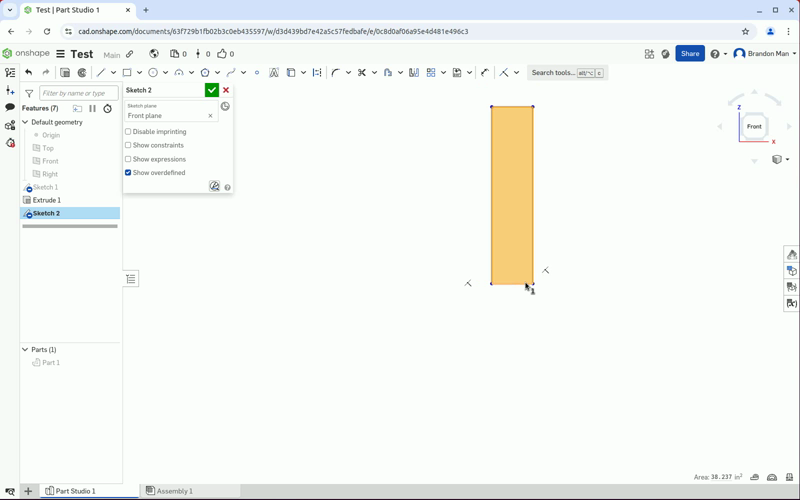
scroll(-6)
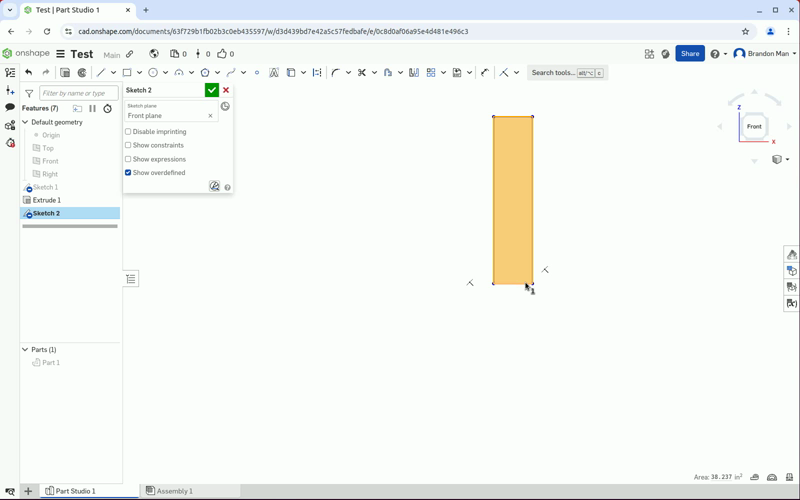
scroll(-6)
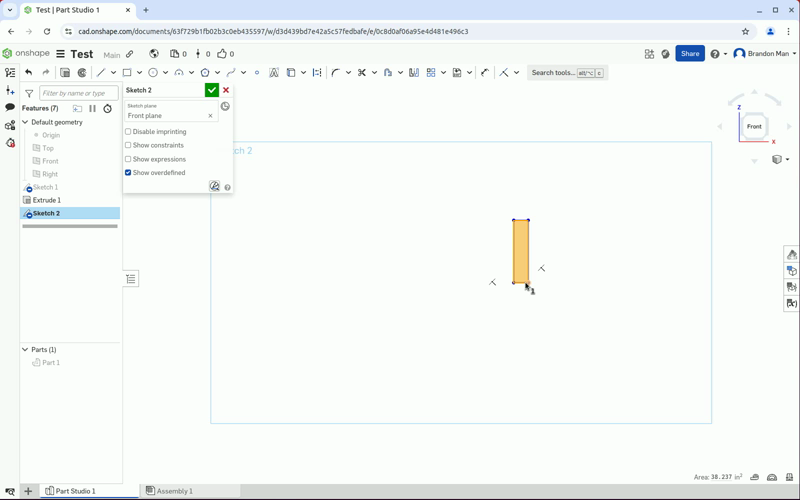
mouse_move(73, 352)
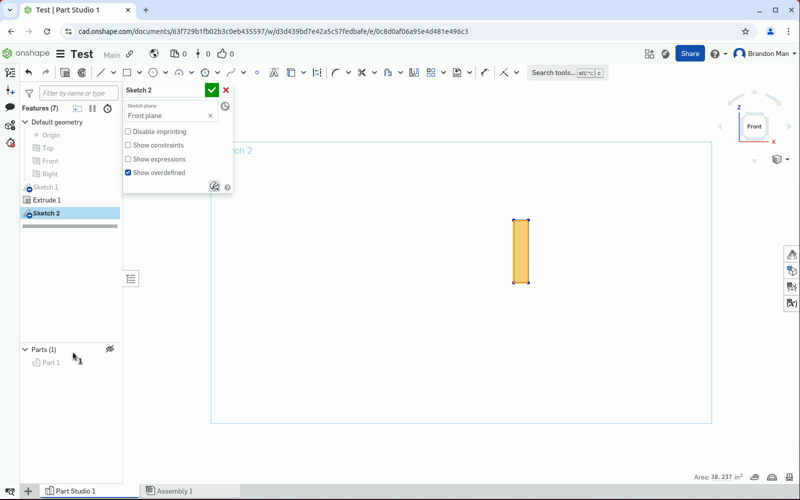
key(shift+y)
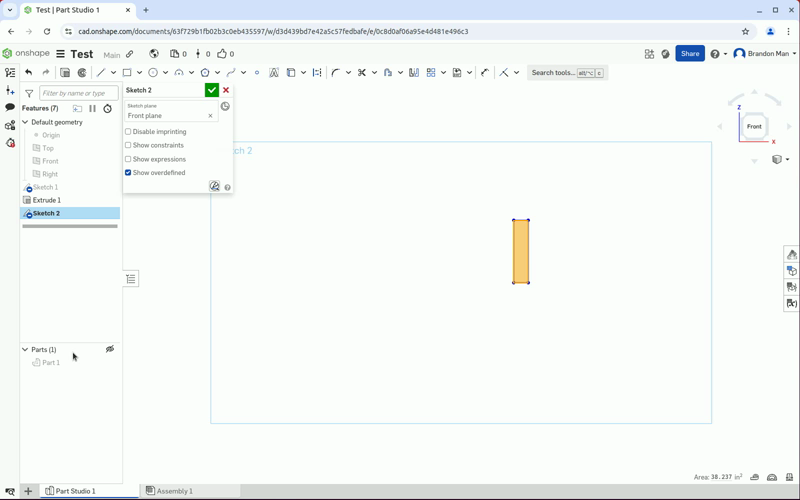
key(shift+e)
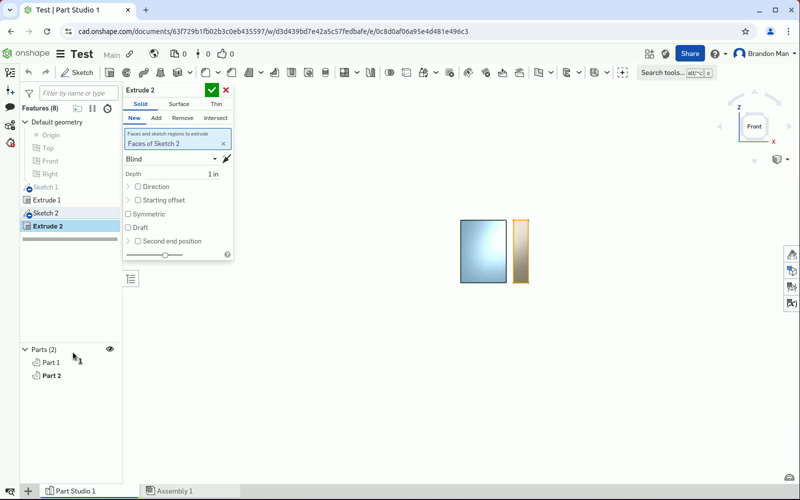
mouse_move(143, 106)
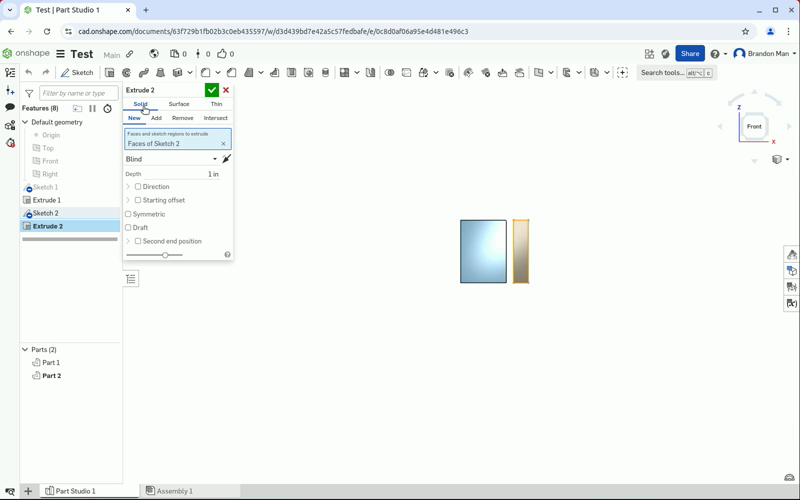
click(143, 106)
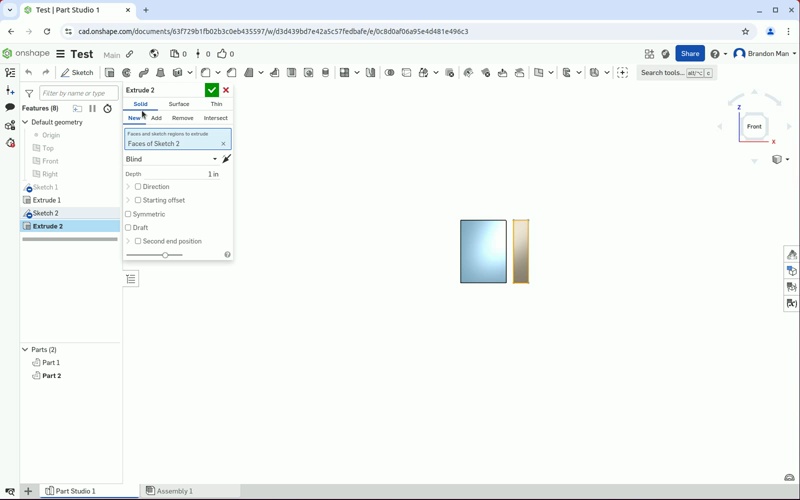
mouse_move(137, 120)
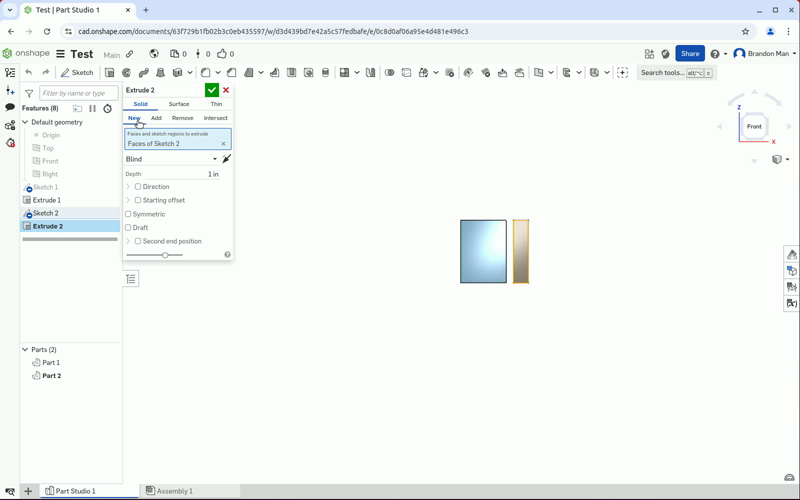
click(137, 120)
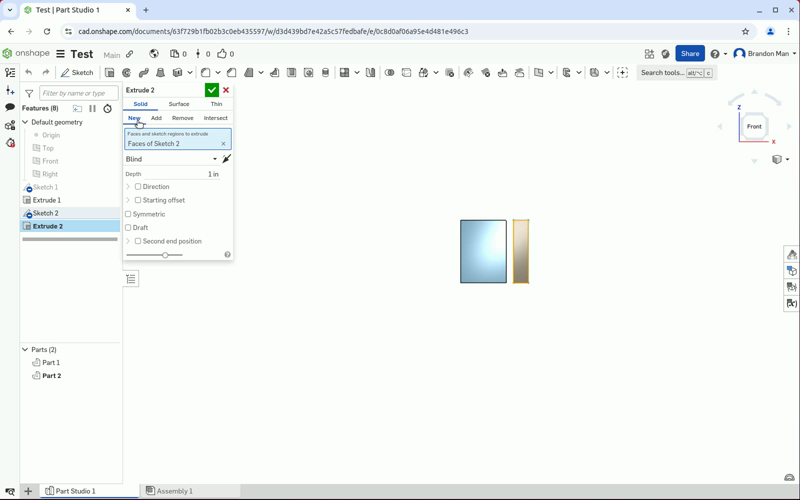
key(tab, 4)
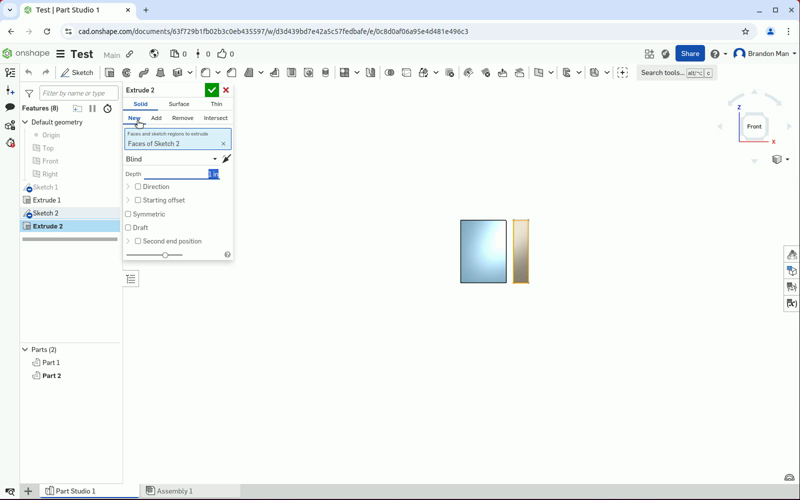
text(0.241)
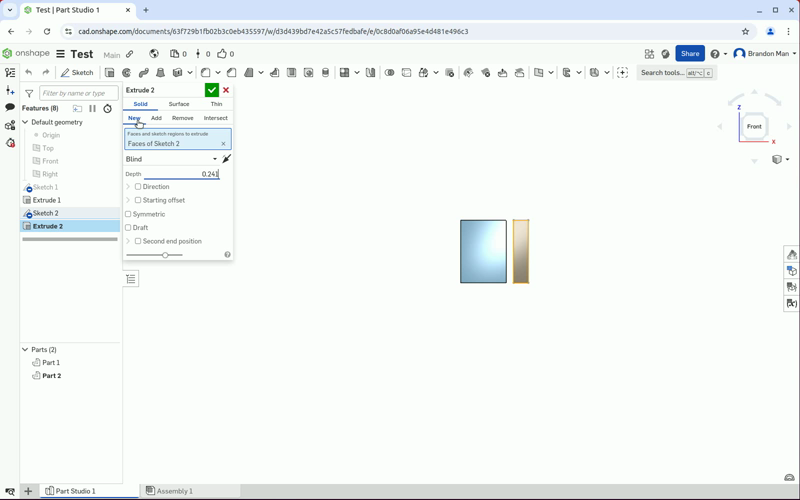
key(enter)
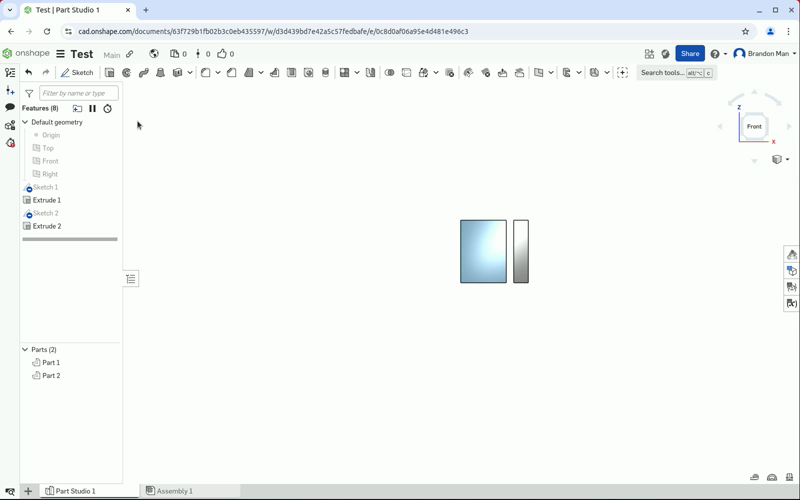
key(shift+h)
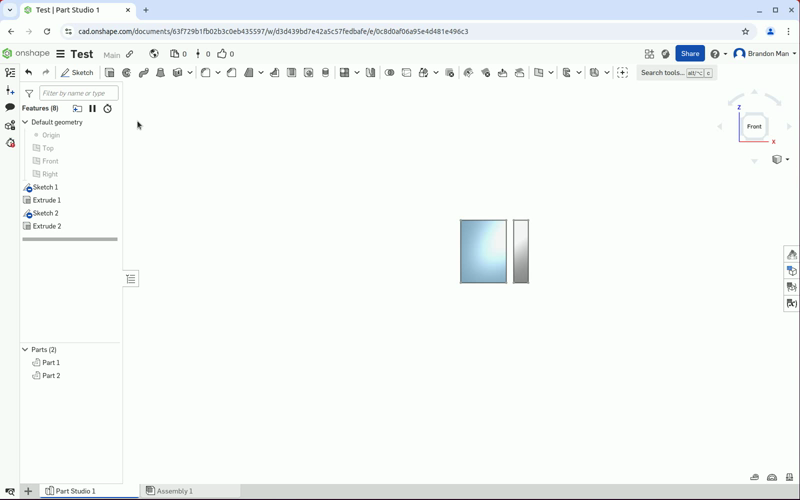
key(shift+h)
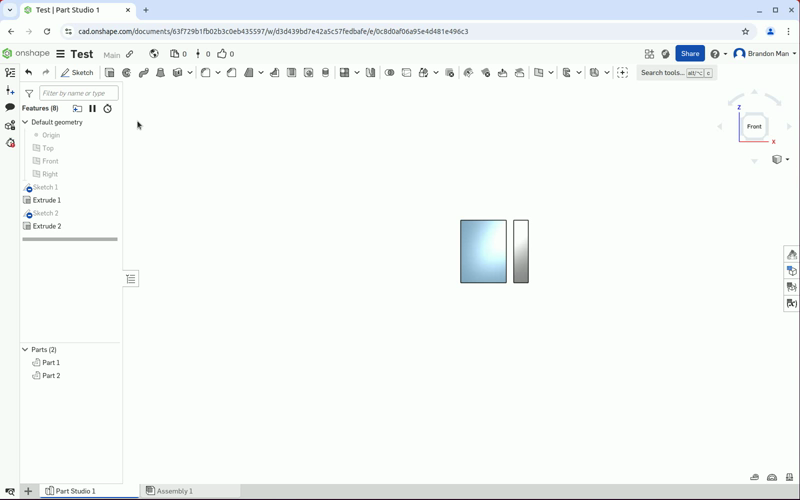
mouse_move(73, 189)
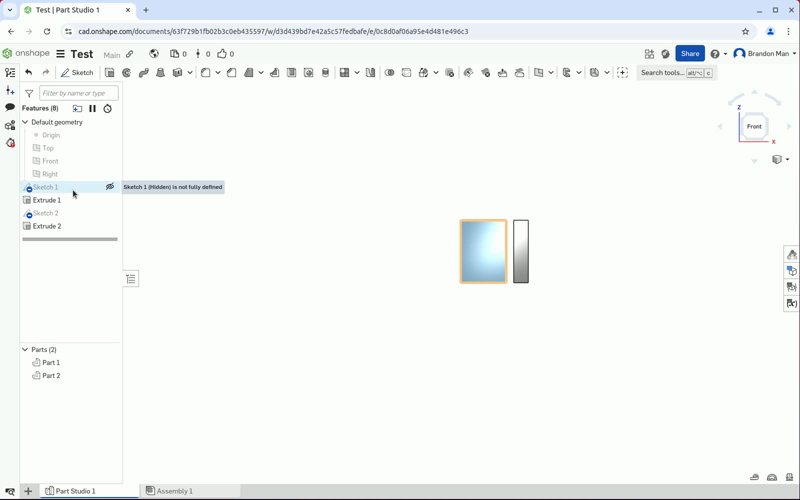
click(73, 189)
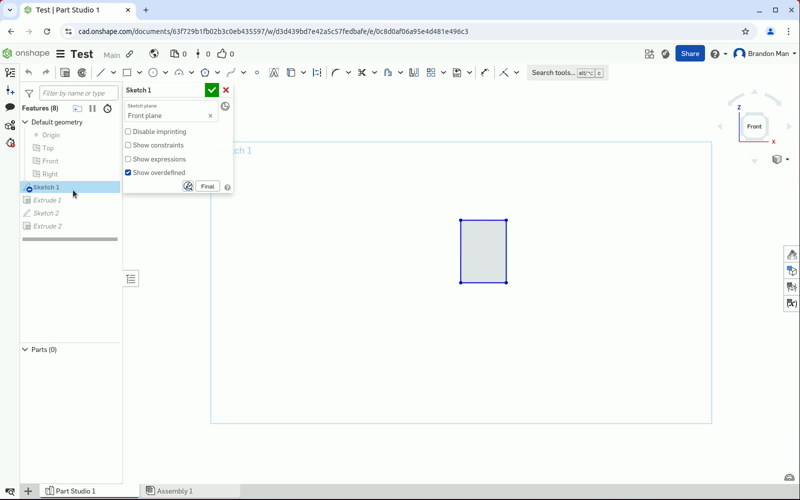
mouse_move(229, 92)
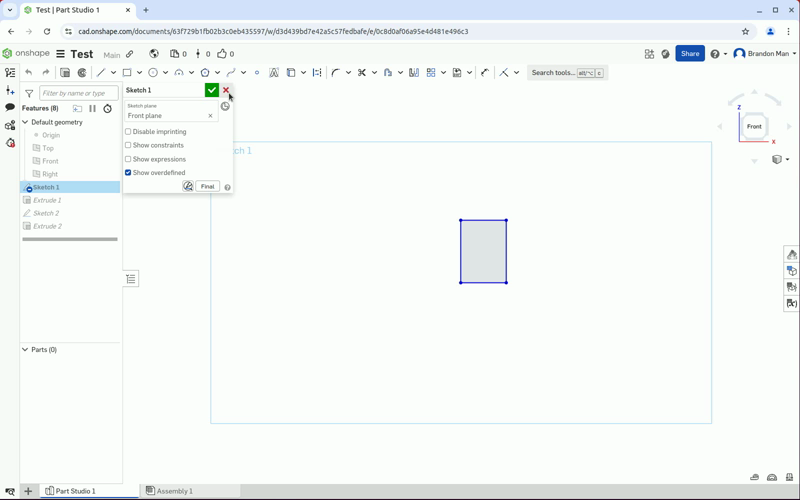
click(229, 92)
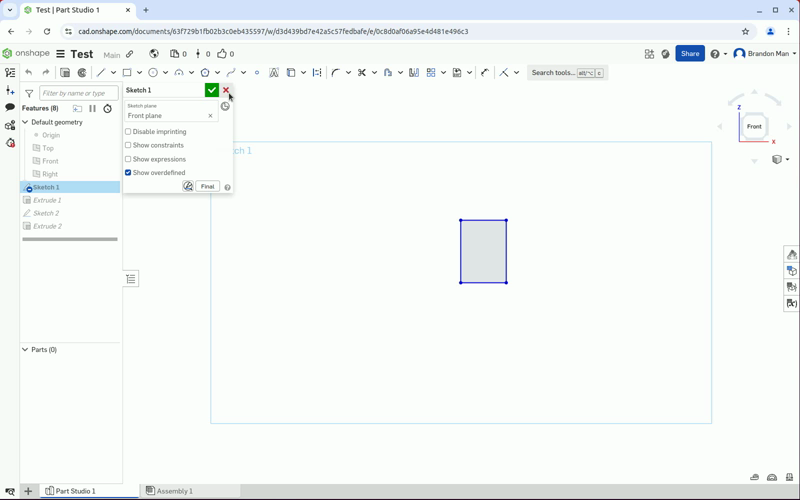
key(shift+s)
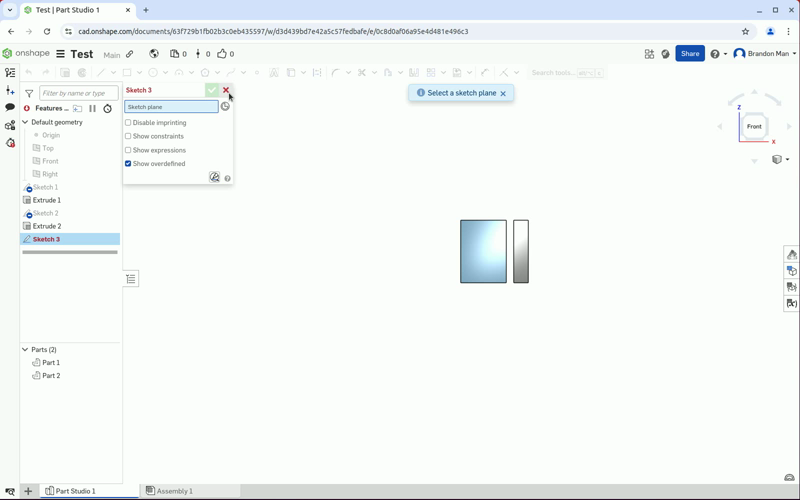
mouse_move(73, 163)
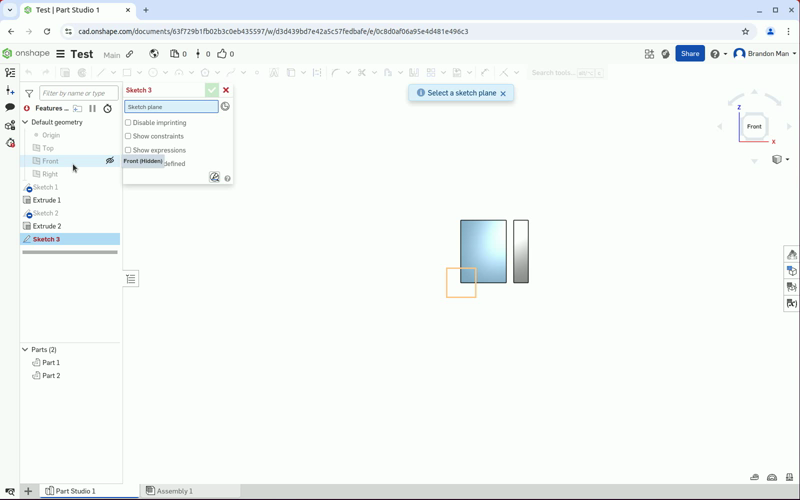
click(73, 163)
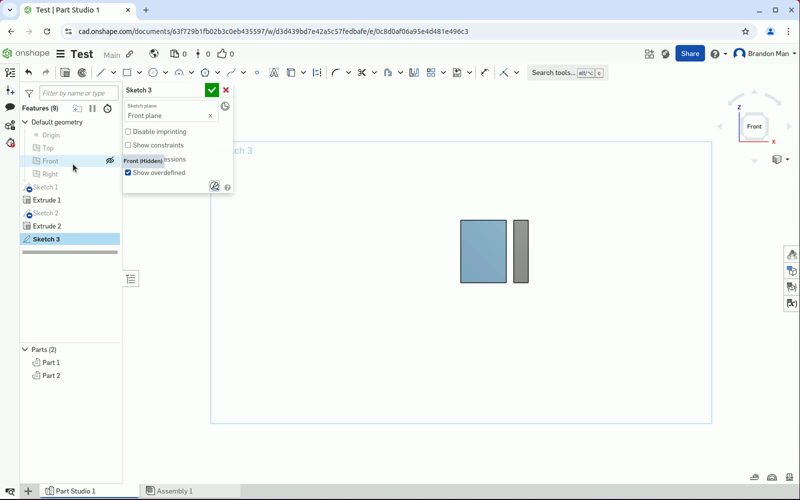
mouse_move(73, 352)
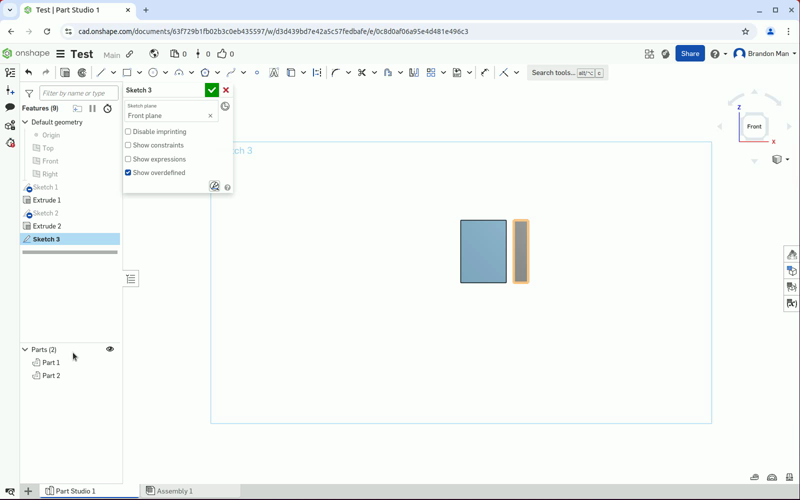
key(y)
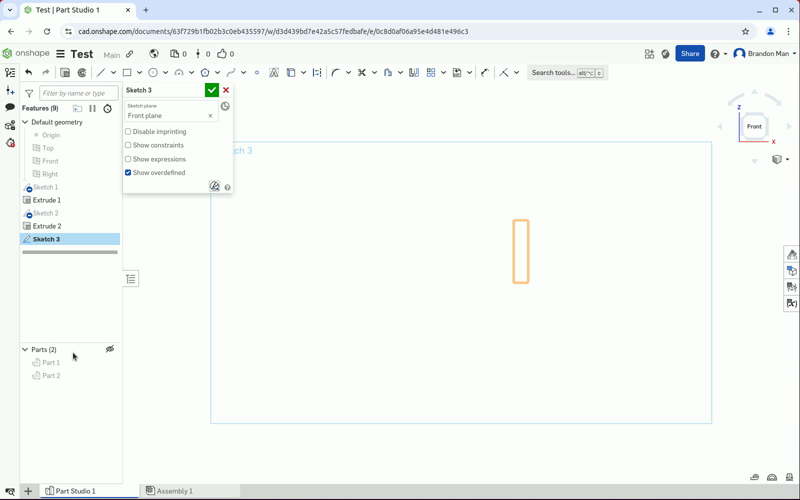
key(l)
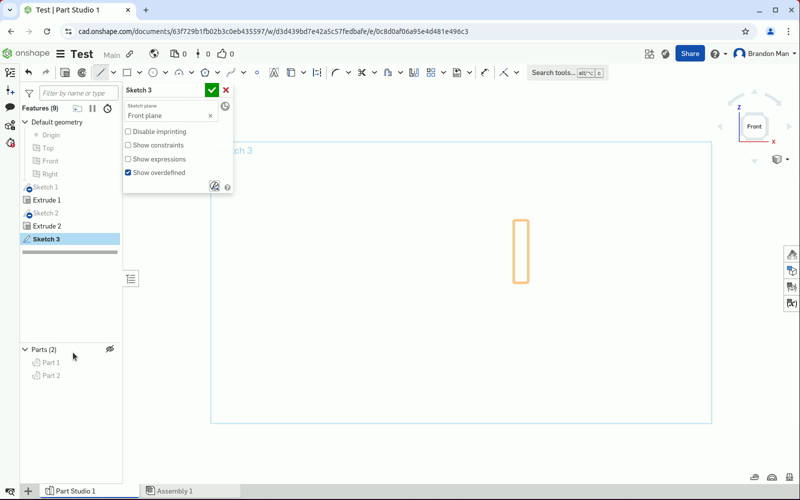
key_down(shift)
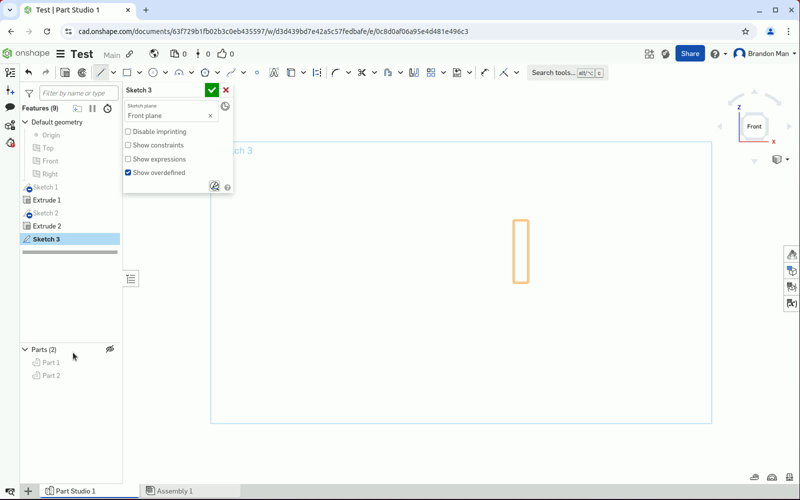
mouse_move(535, 282)
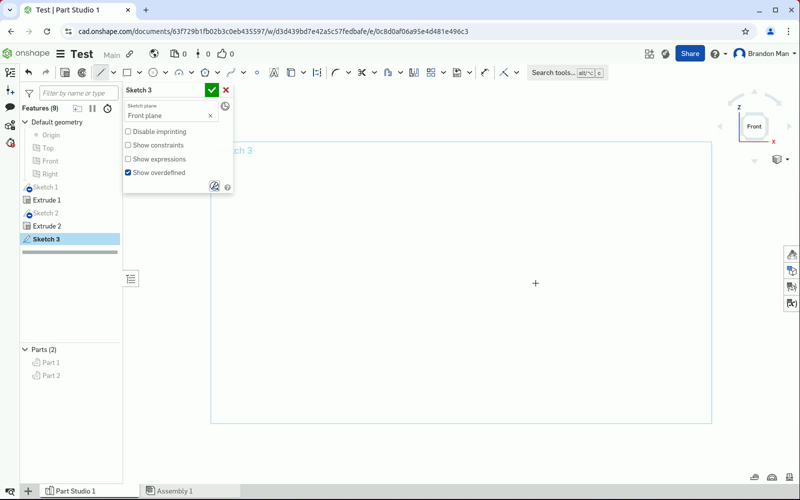
click(535, 282)
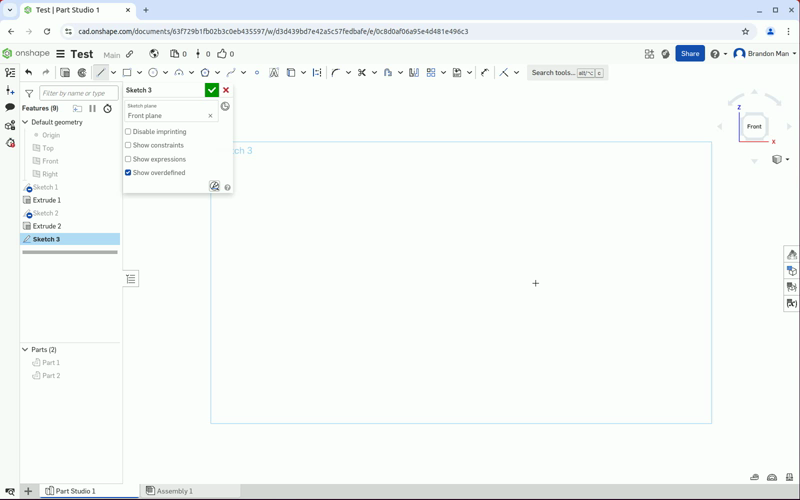
key_up(shift)
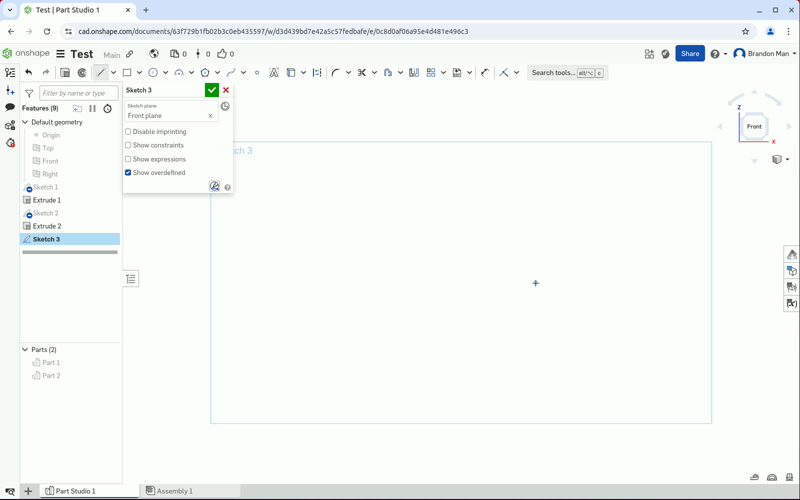
key_down(shift)
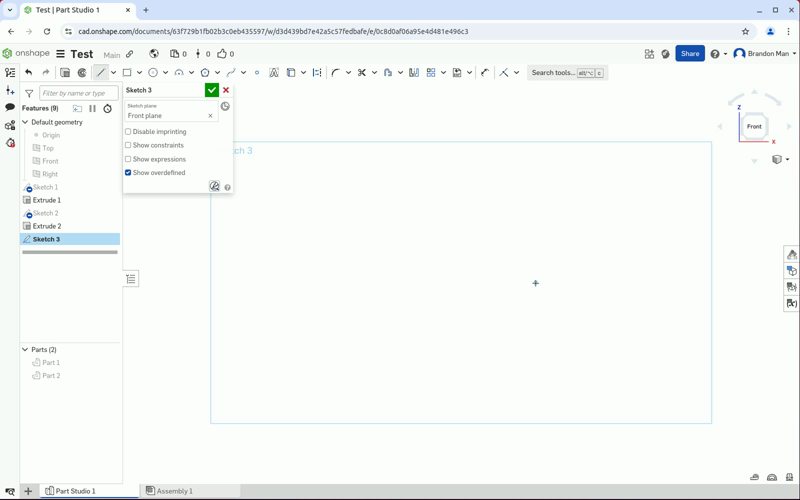
mouse_move(565, 282)
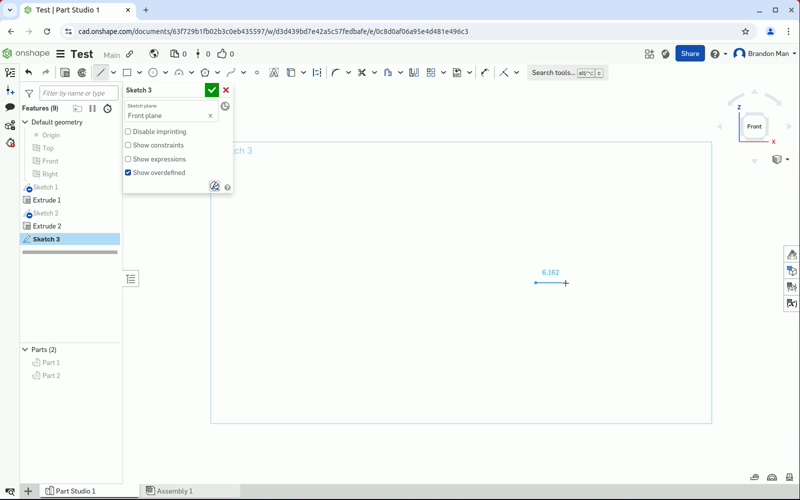
mouse_move(573, 282)
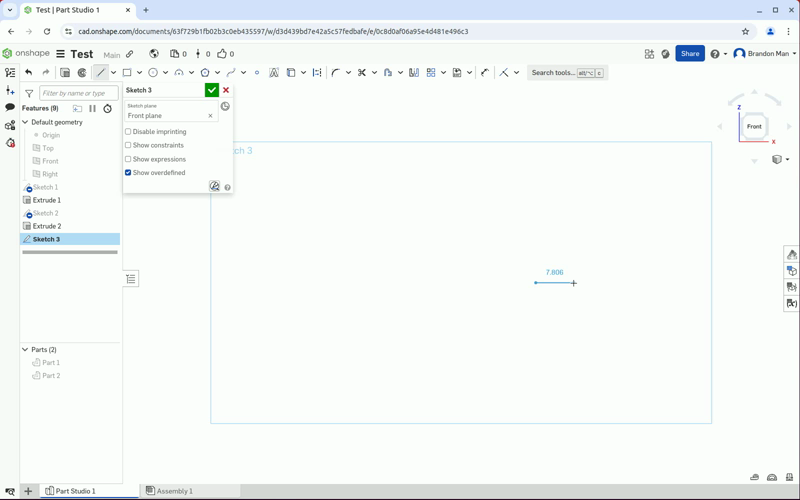
click(573, 282)
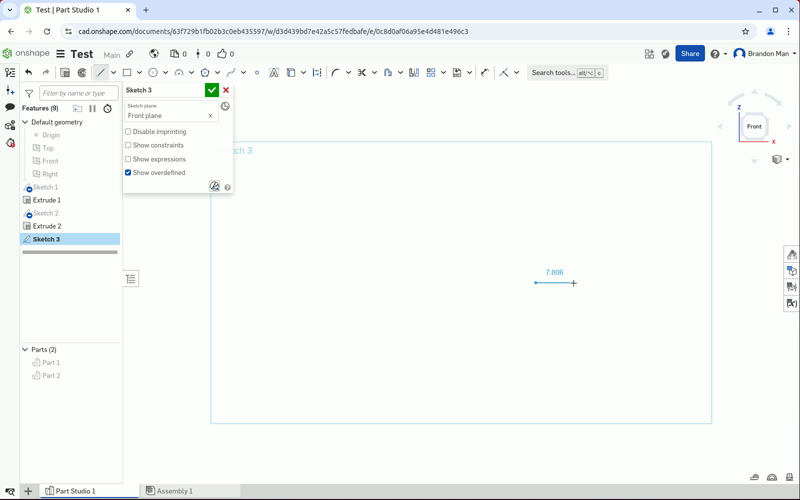
key_up(shift)
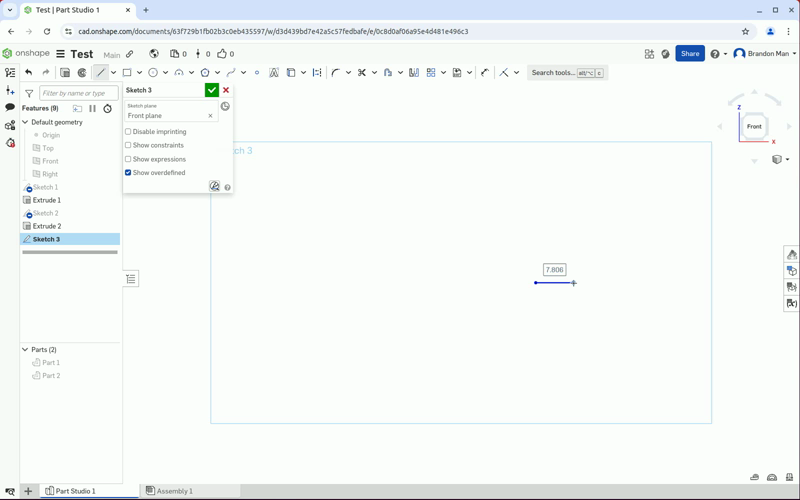
key_down(shift)
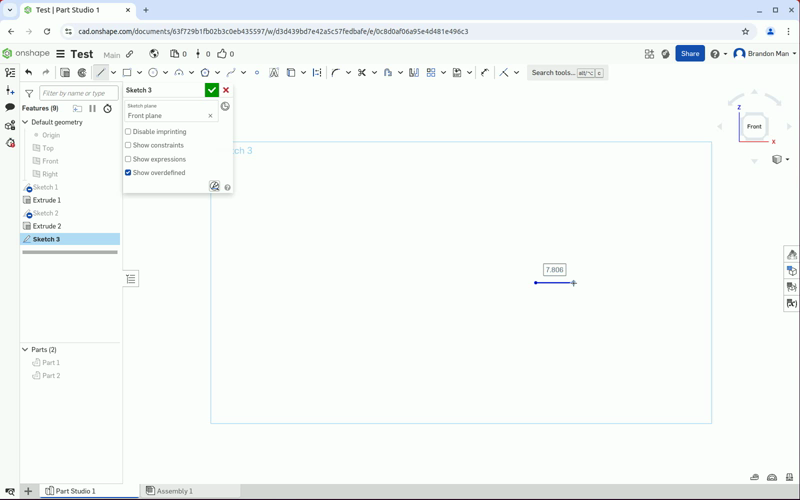
mouse_move(573, 220)
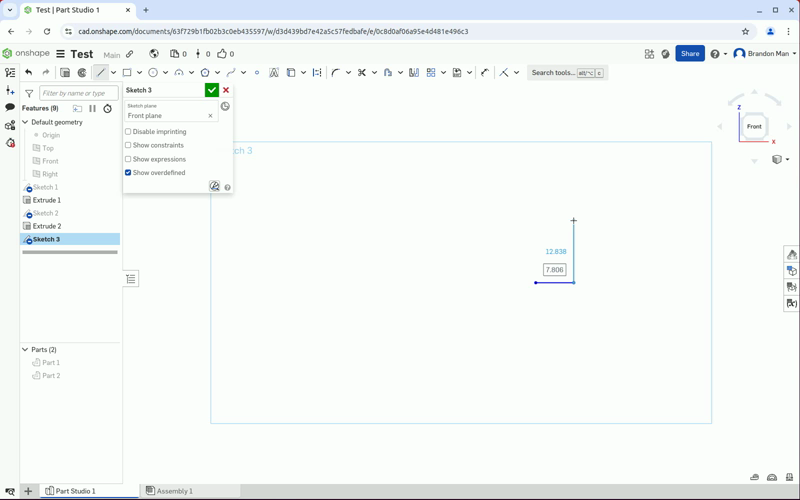
click(573, 220)
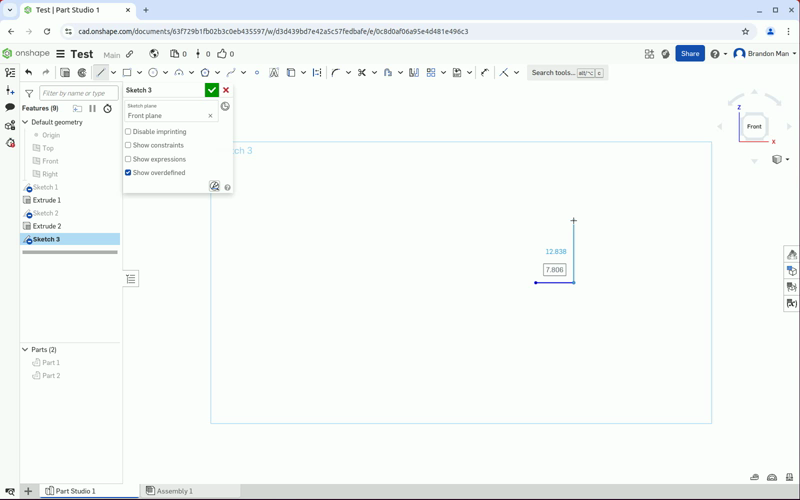
key_up(shift)
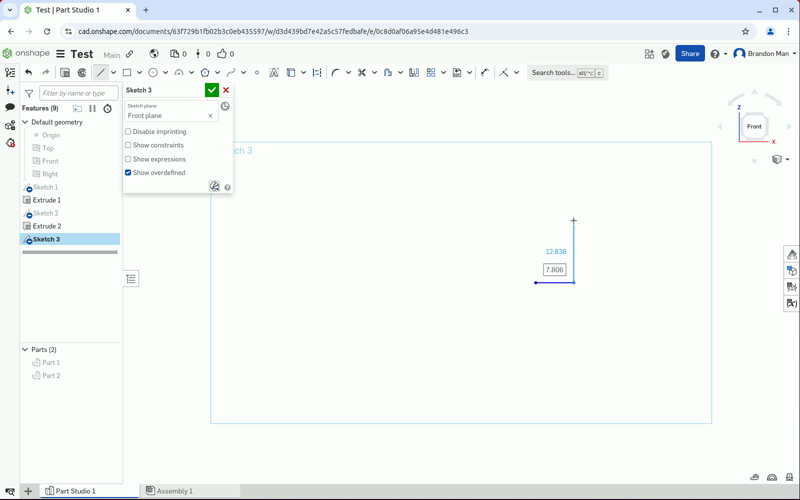
key_down(shift)
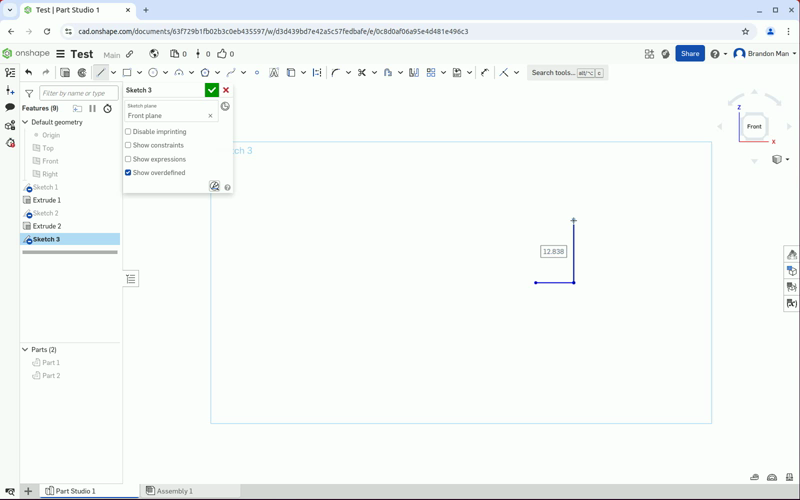
mouse_move(589, 220)
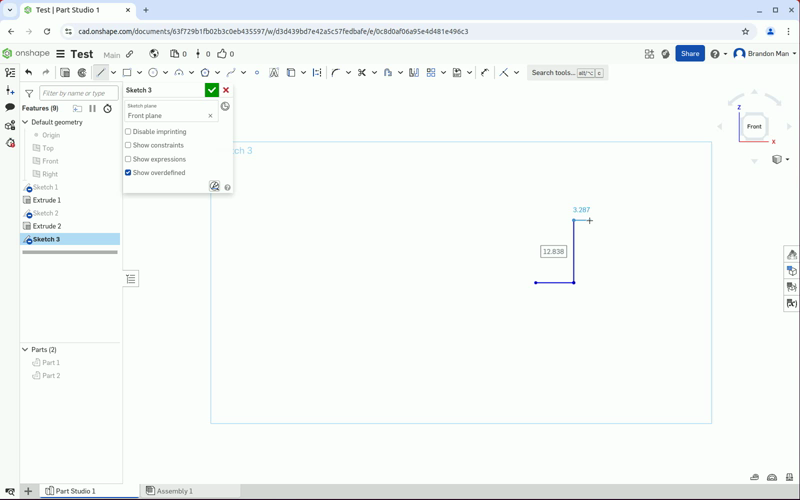
mouse_move(535, 220)
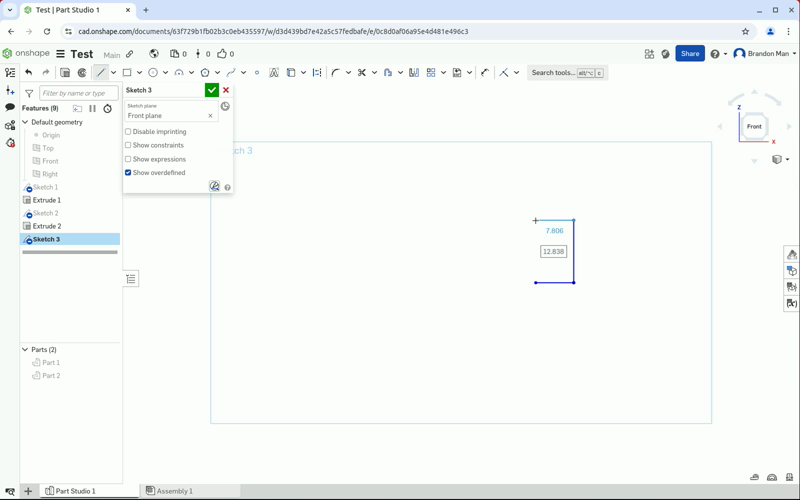
click(535, 220)
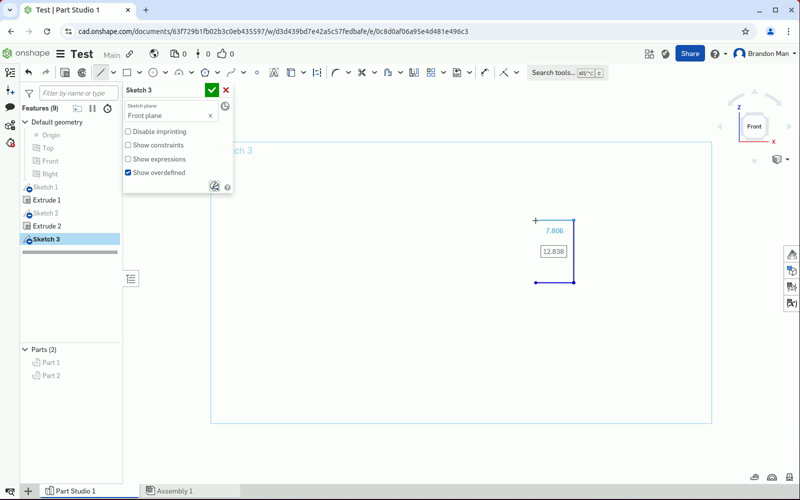
key_up(shift)
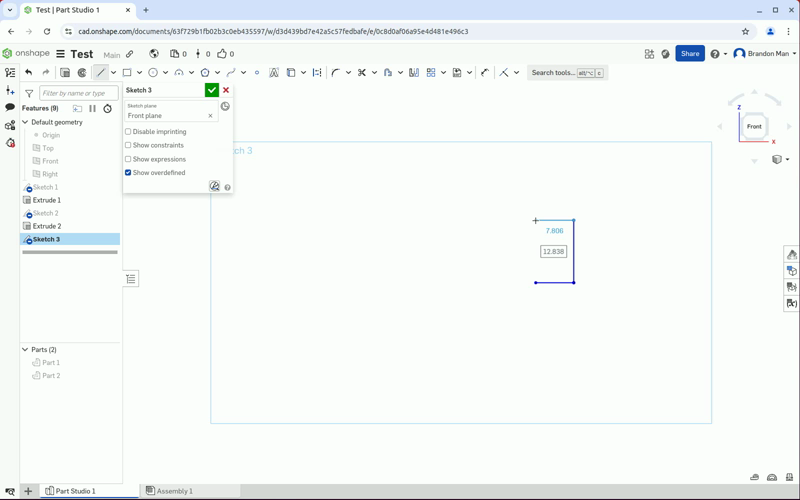
key_down(shift)
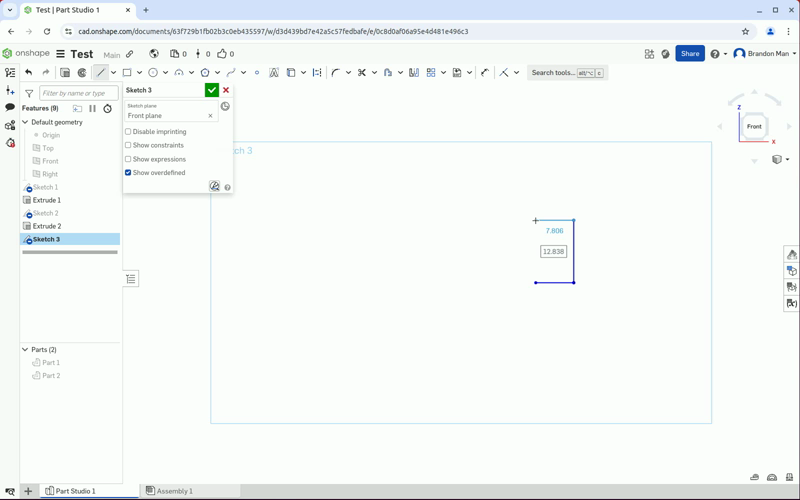
mouse_move(535, 282)
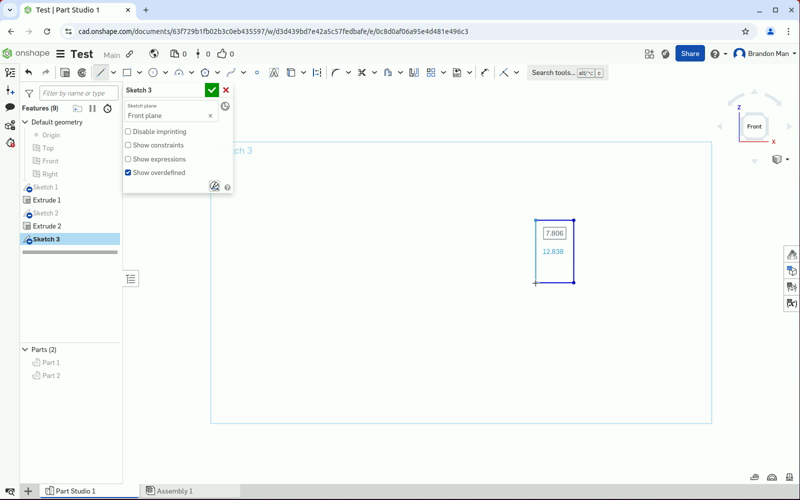
key_up(shift)
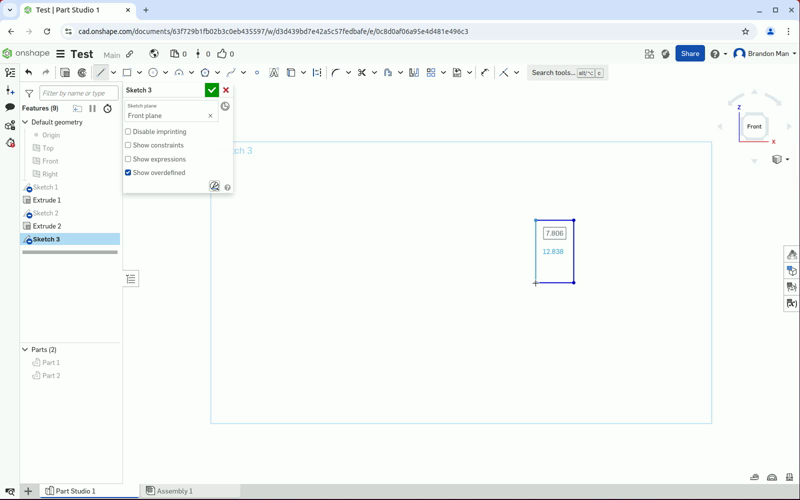
click(535, 282)
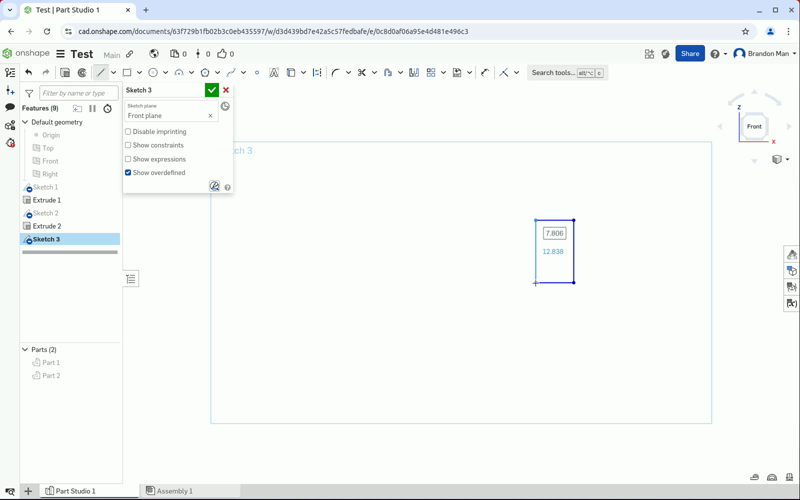
key(esc)
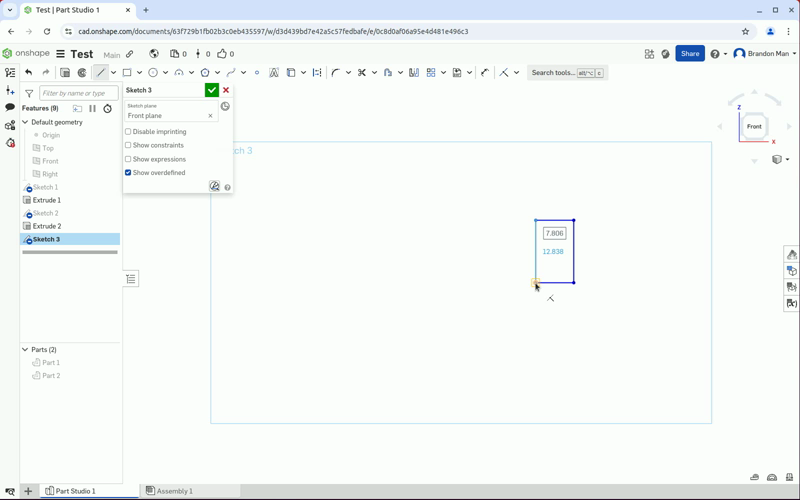
mouse_move(570, 257)
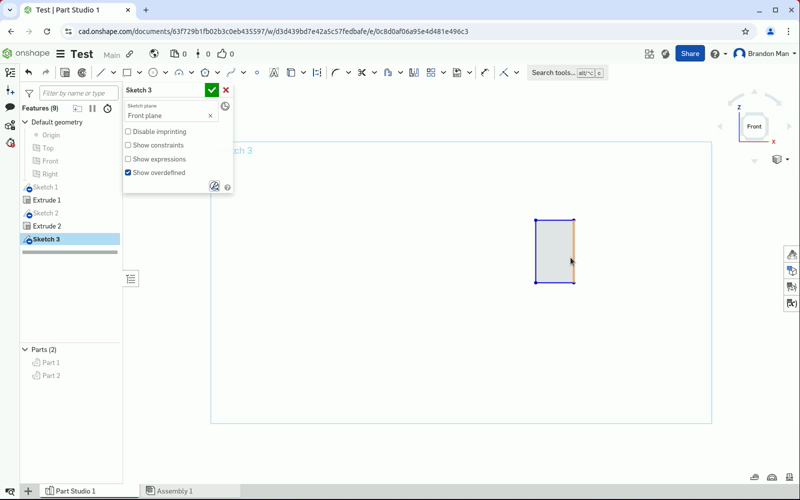
click(570, 257)
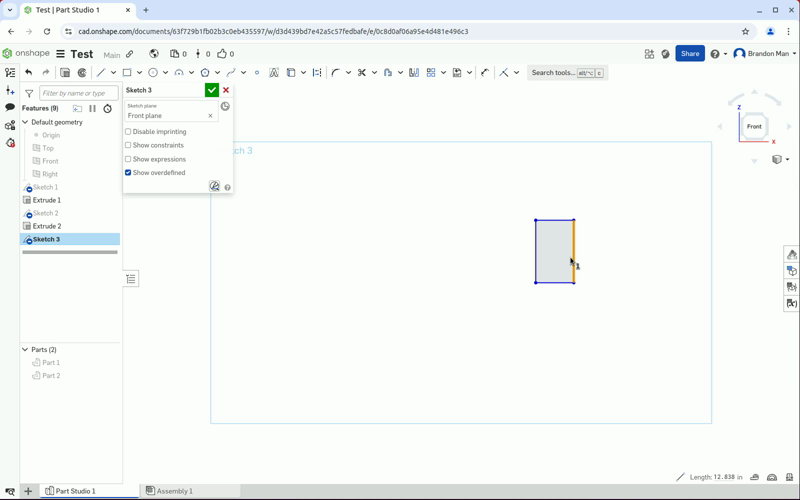
mouse_move(73, 352)
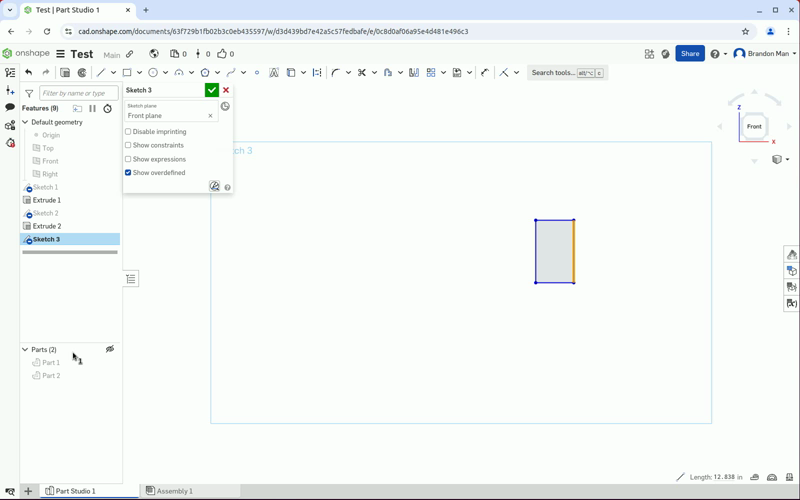
key(shift+y)
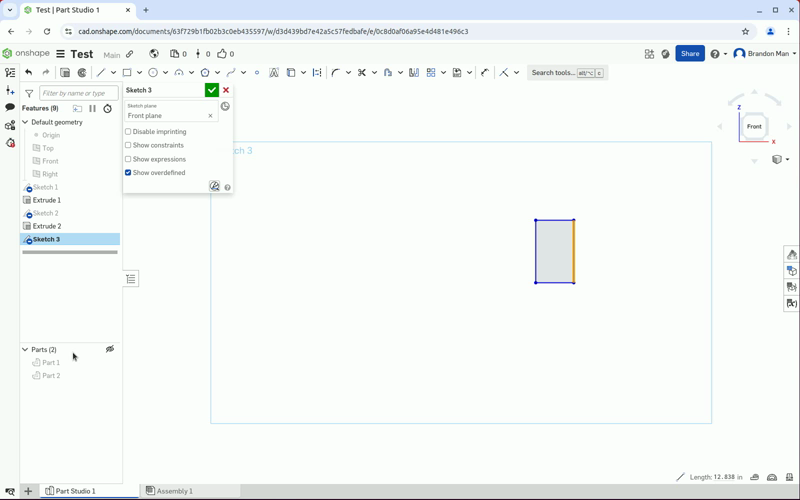
key(shift+e)
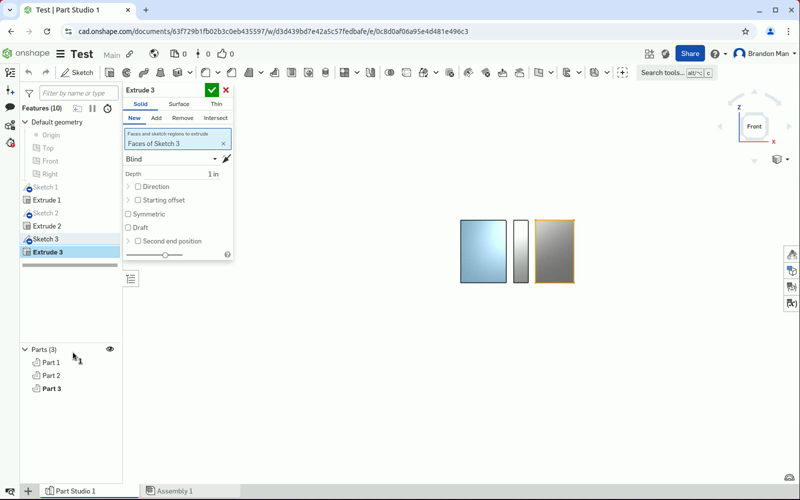
mouse_move(143, 106)
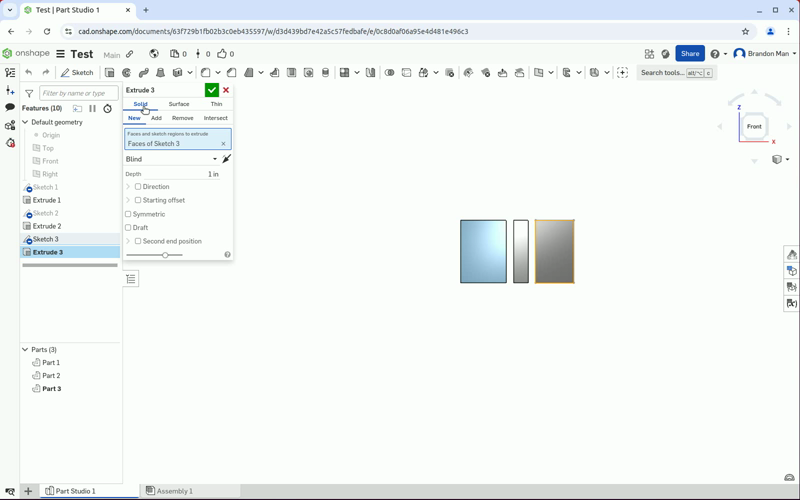
click(143, 106)
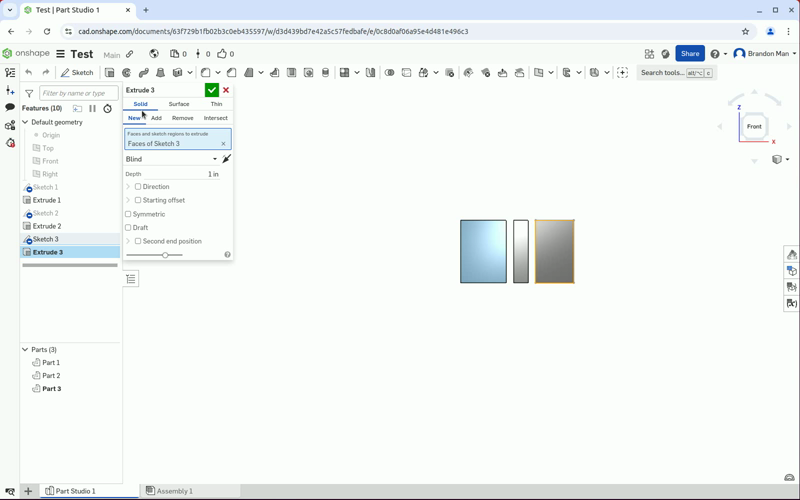
mouse_move(137, 120)
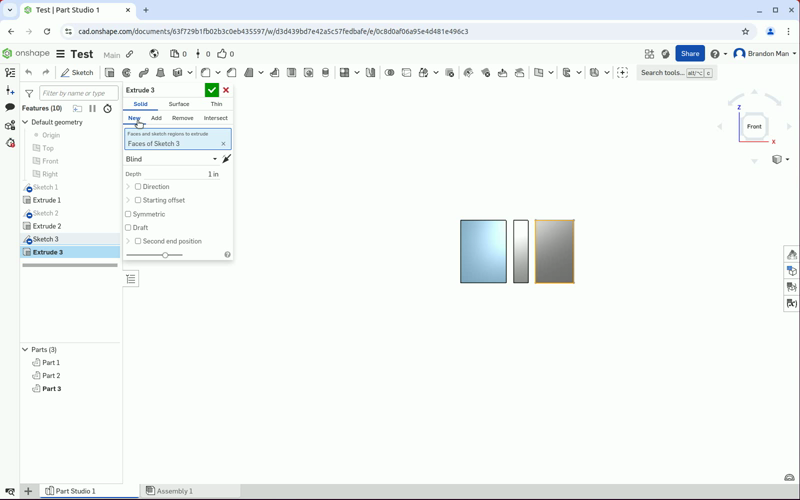
click(137, 120)
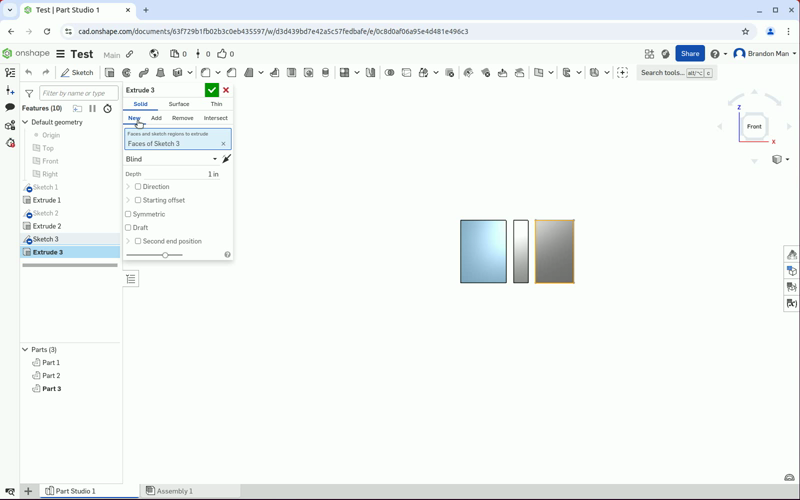
key(tab, 4)
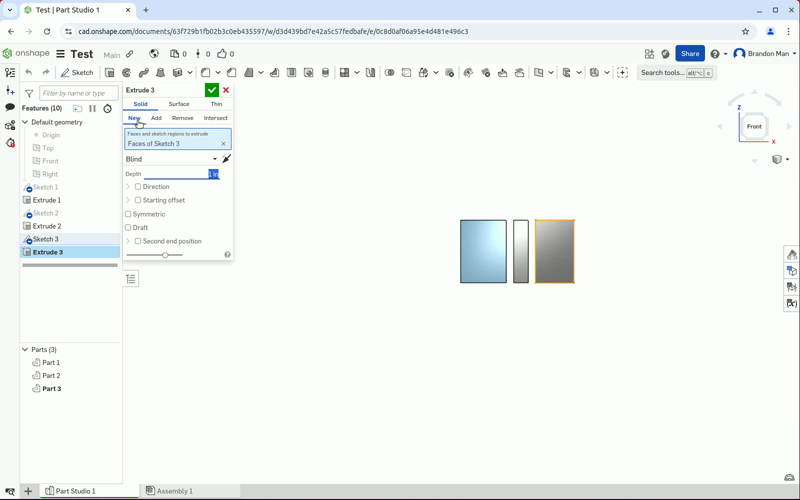
text(0.241)
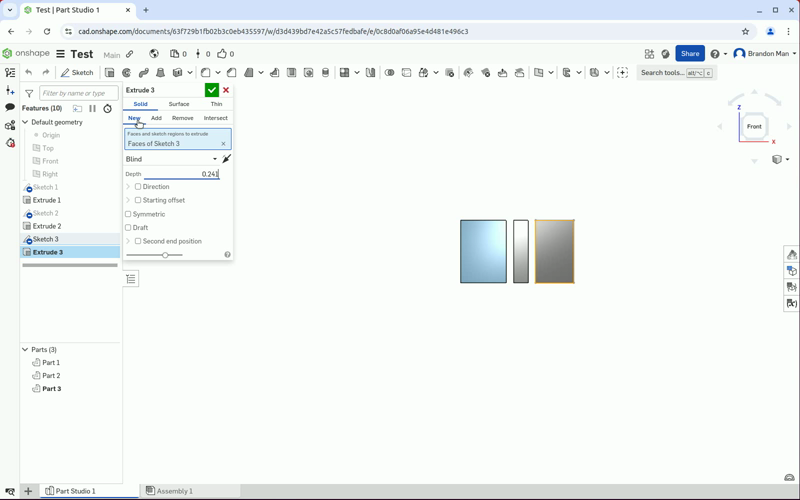
key(enter)
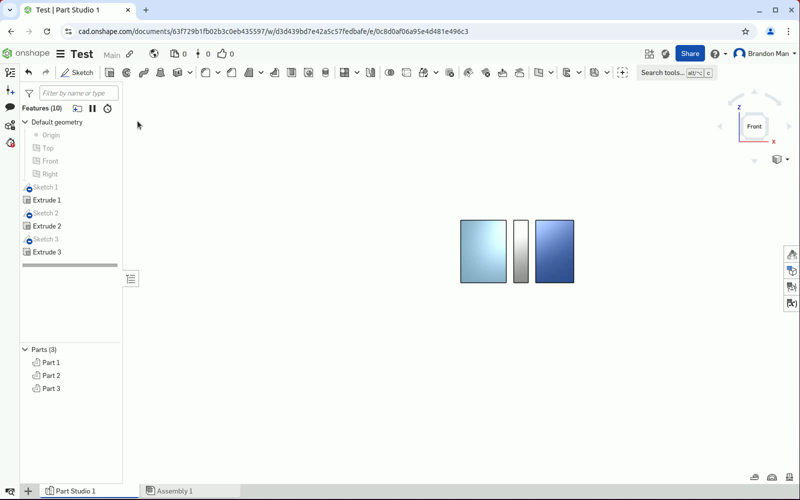
key(shift+h)
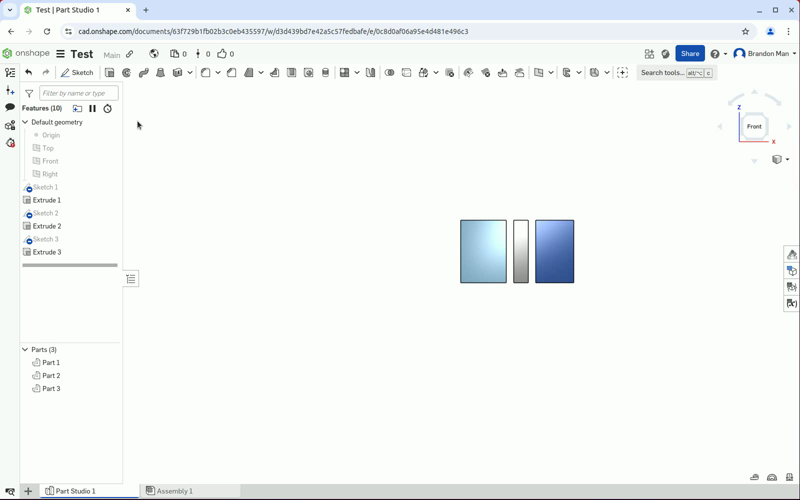
key(shift+h)
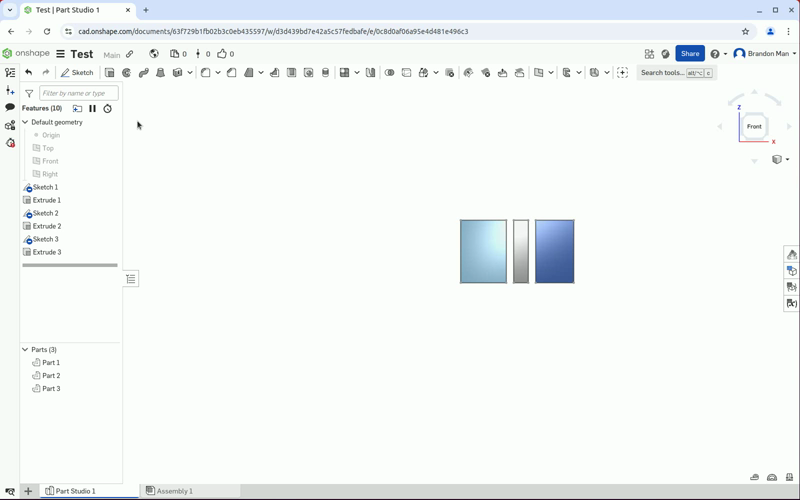
key(shift+7)
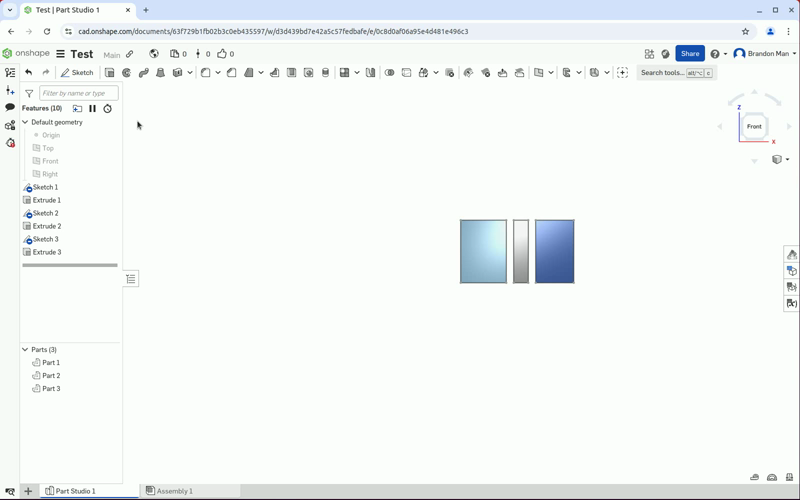
key(left, 2)
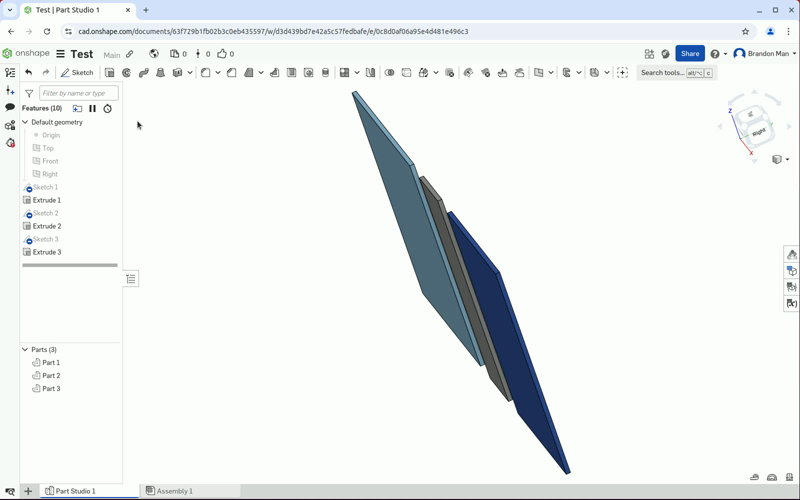
key(down, 2)
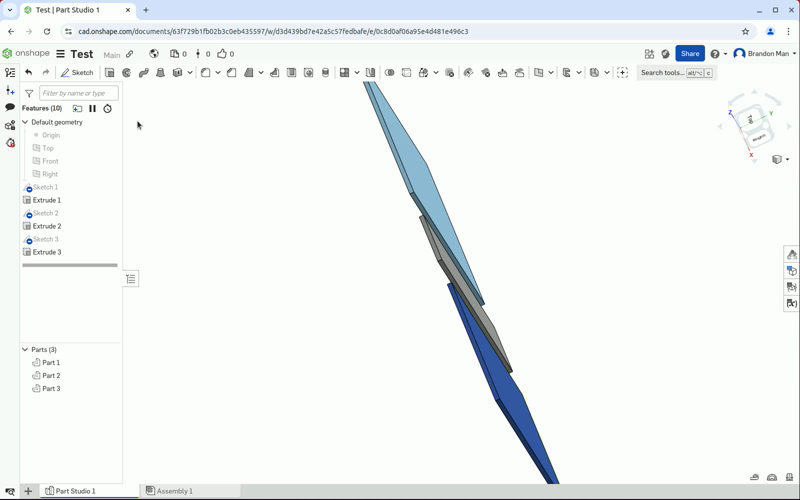
key(up, 2)
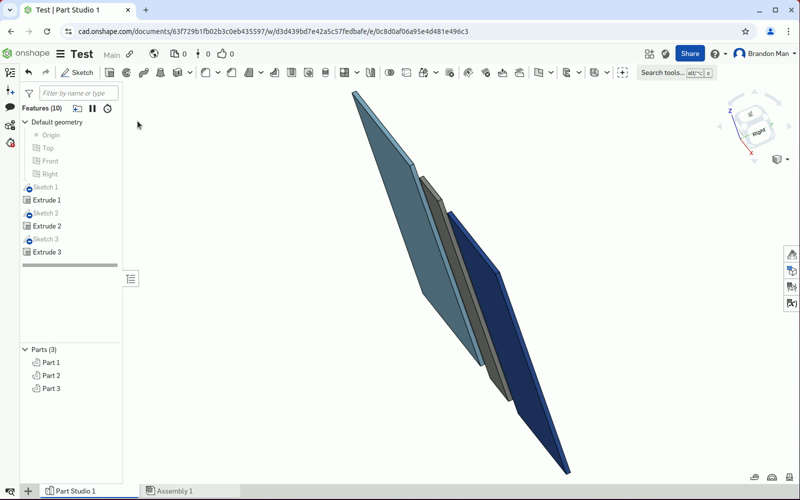
key(right, 2)
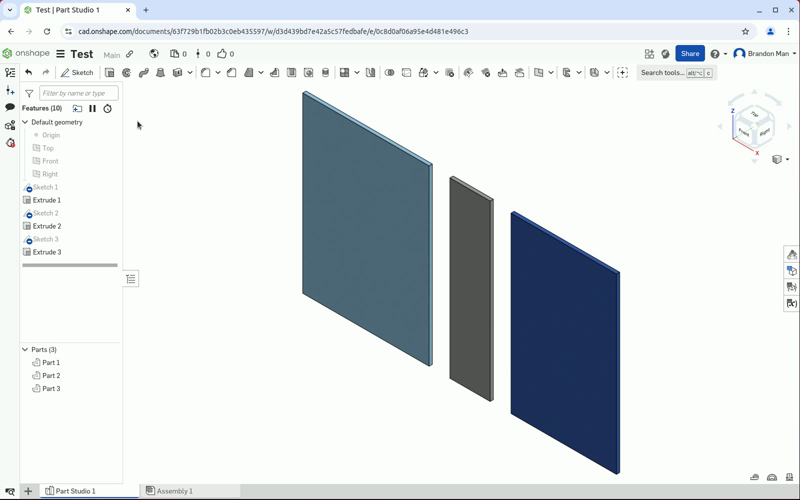
mouse_move(73, 189)
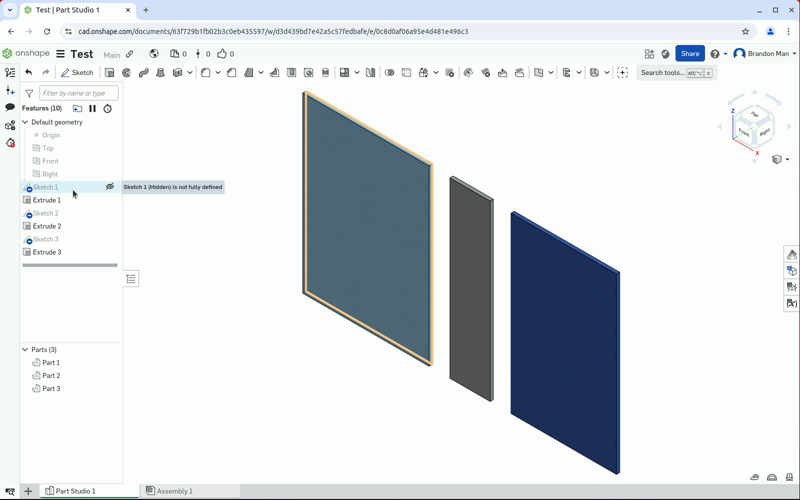
click(73, 189)